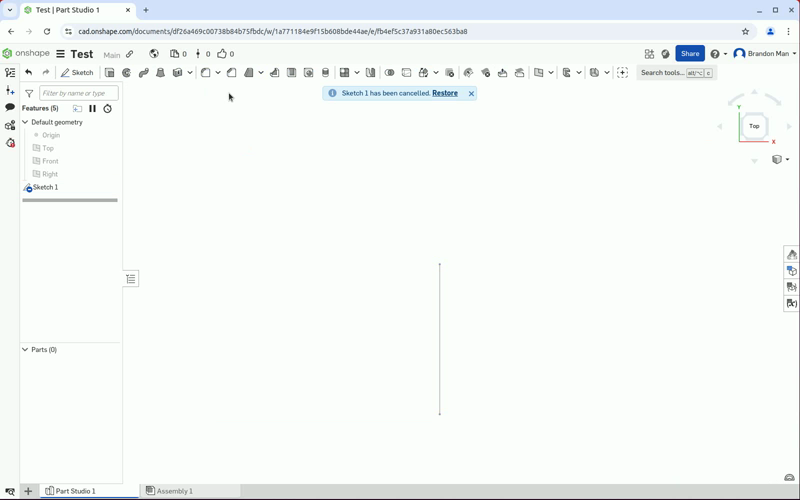
key(shift+h)
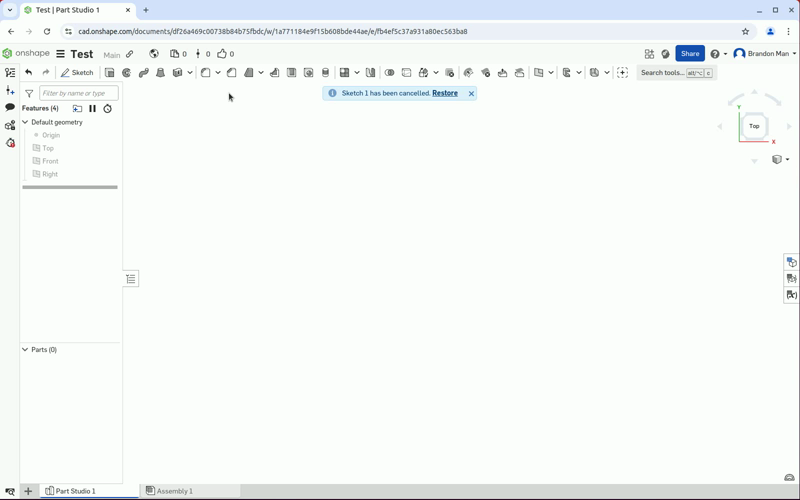
mouse_move(73, 352)
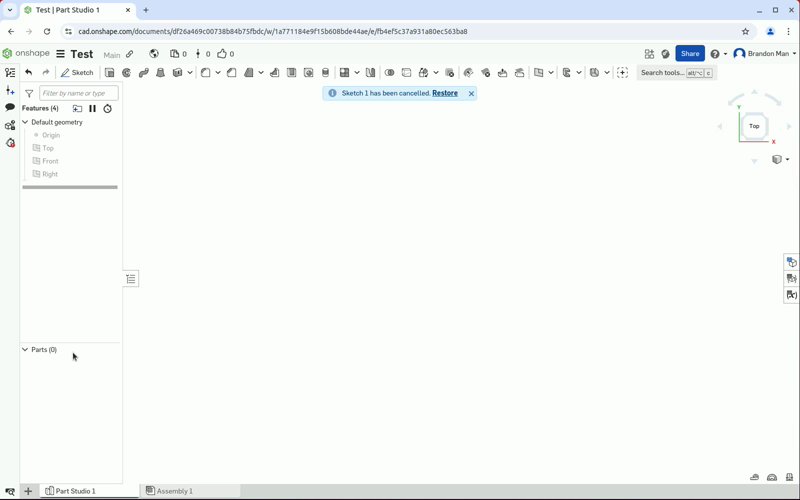
key(y)
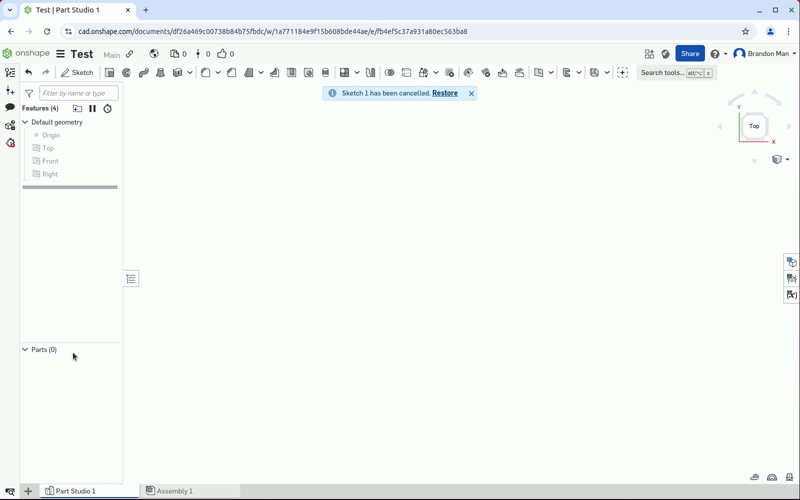
key(shift+p)
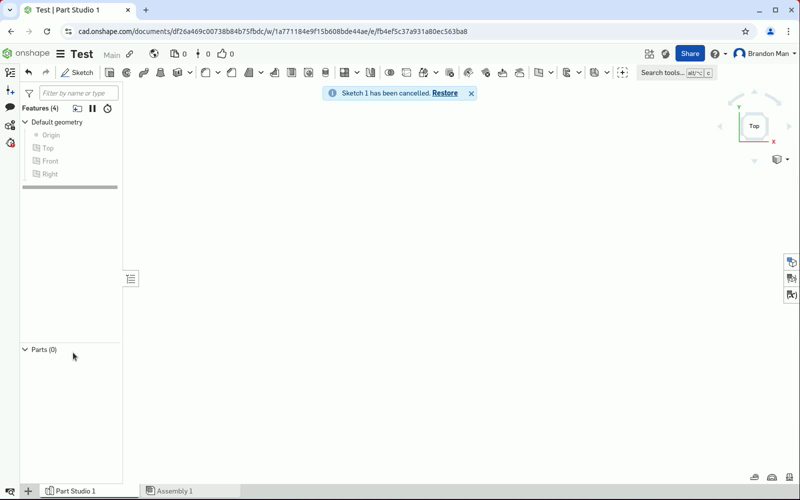
key(space)
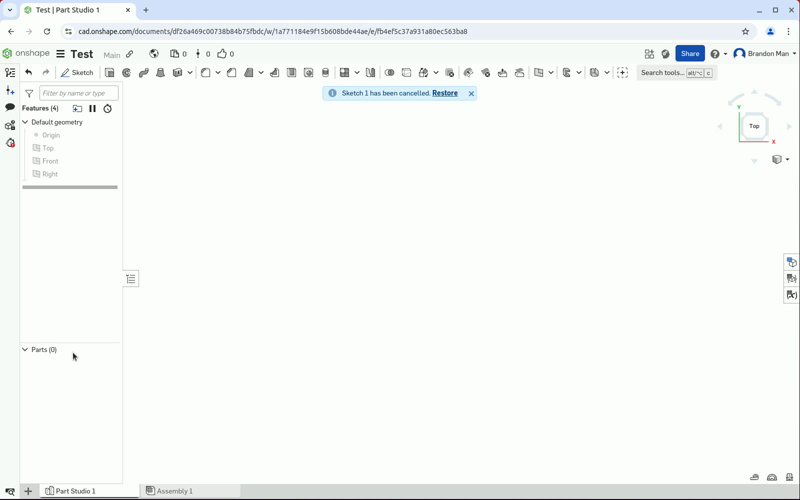
key_down(shift)
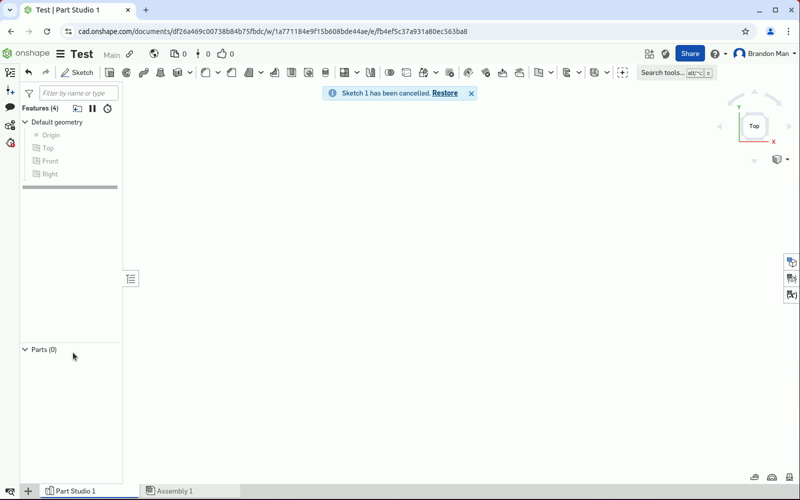
key(up)
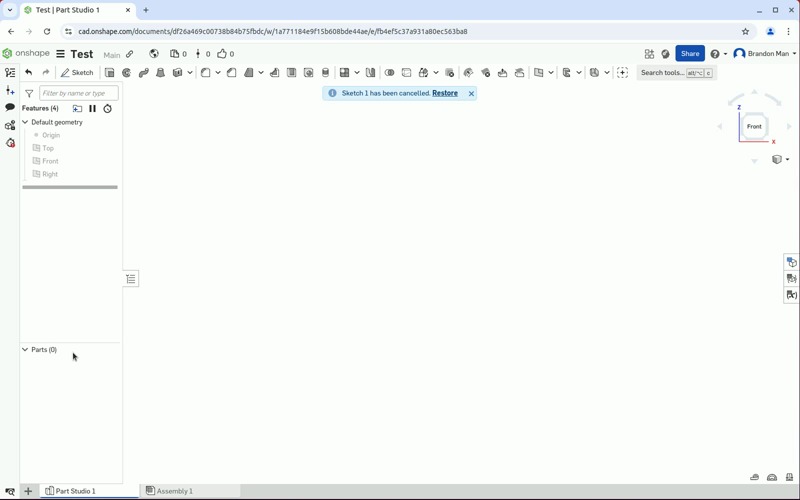
key_up(shift)
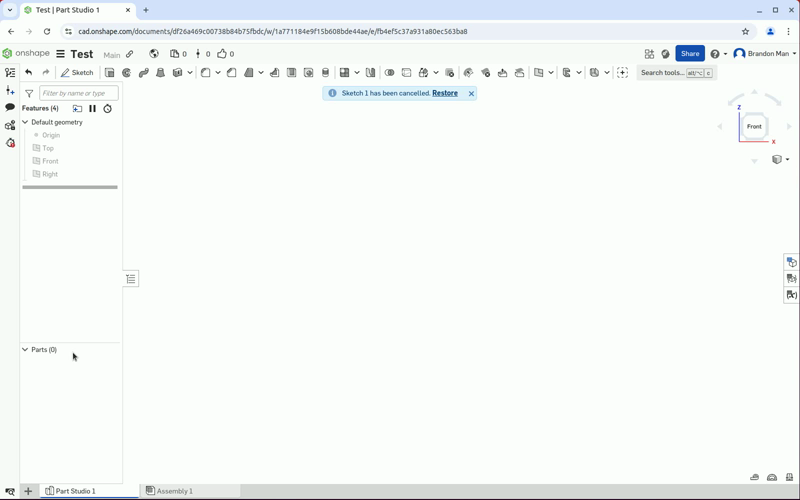
mouse_move(73, 352)
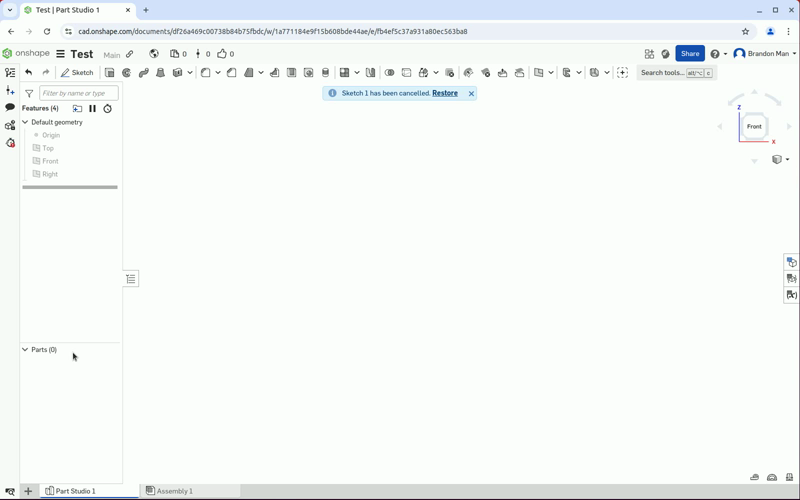
key(shift+y)
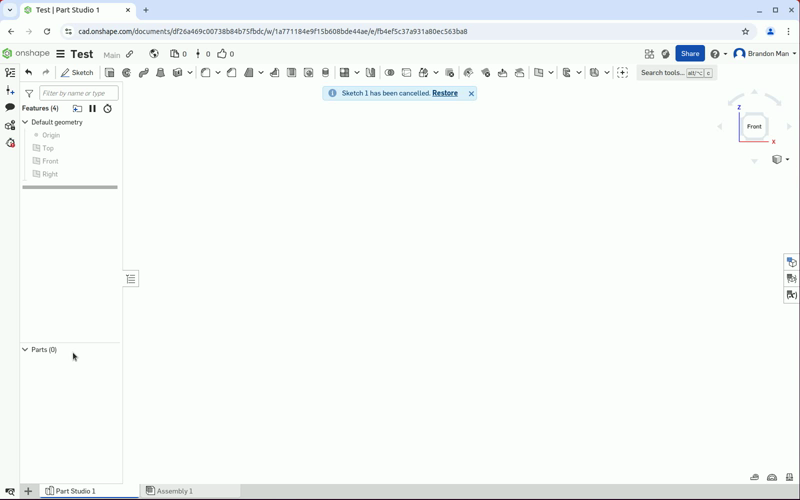
key(shift+s)
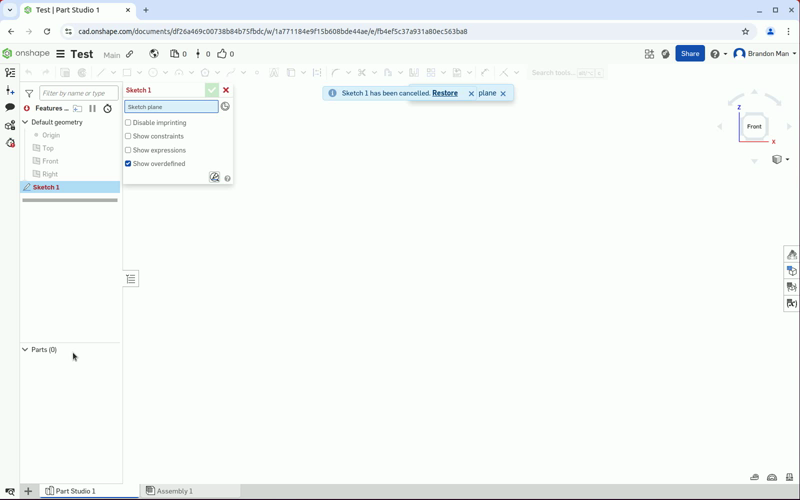
mouse_move(73, 163)
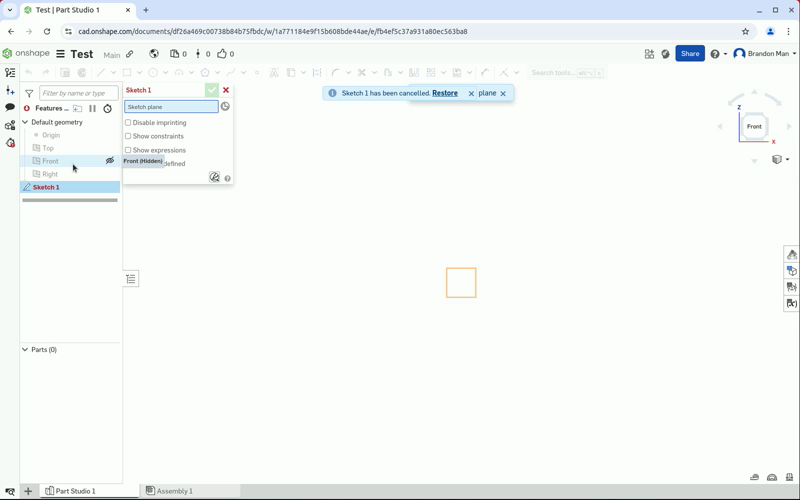
click(73, 163)
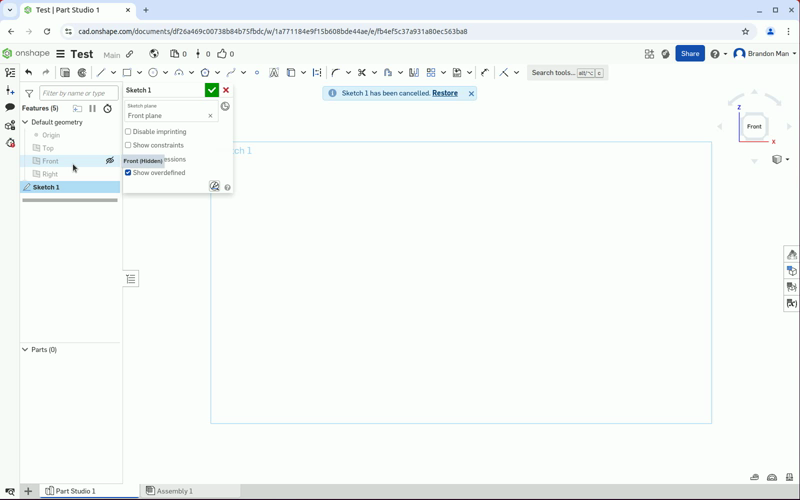
mouse_move(73, 352)
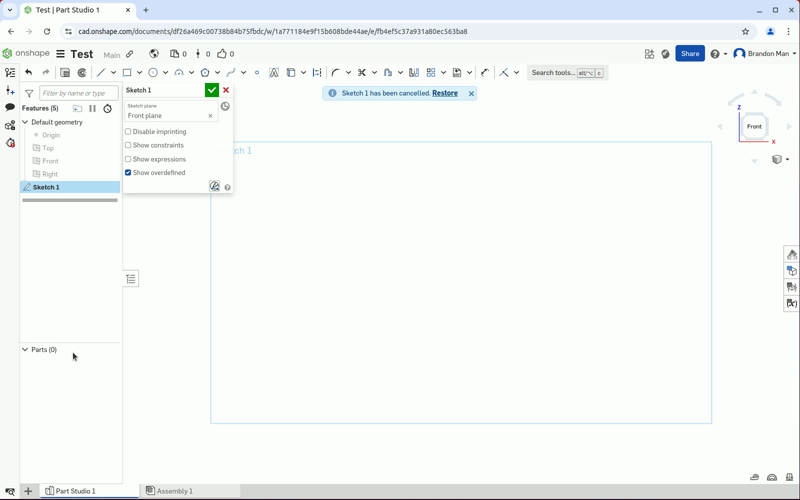
key(y)
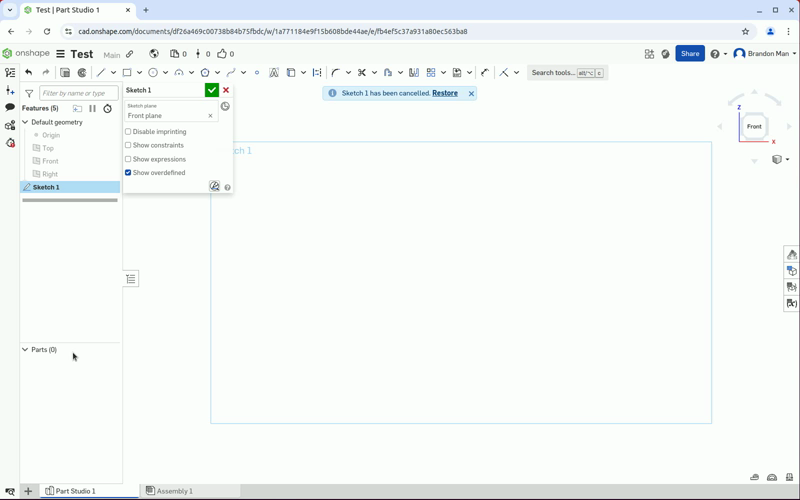
key(c)
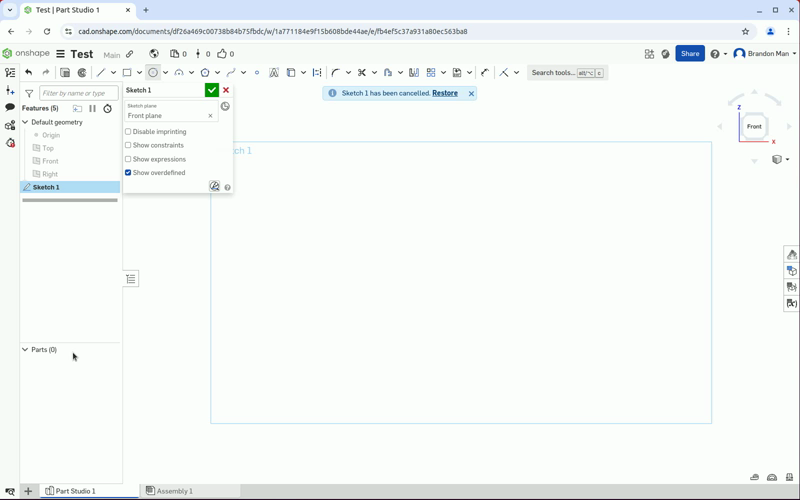
key_down(shift)
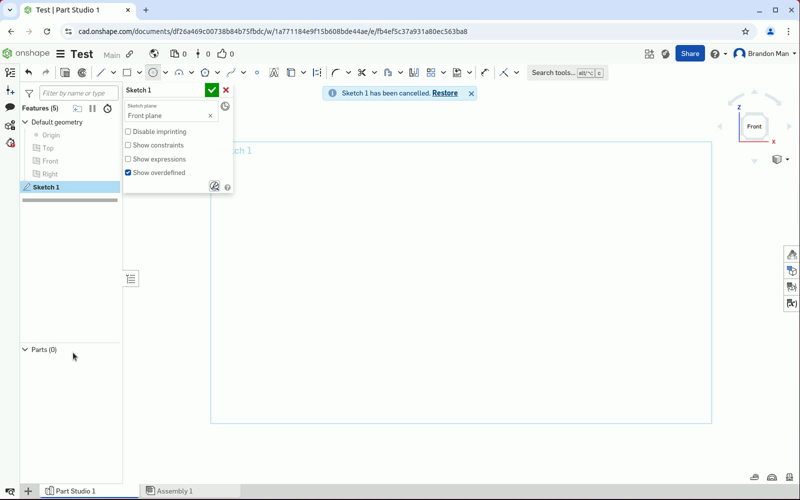
mouse_move(449, 343)
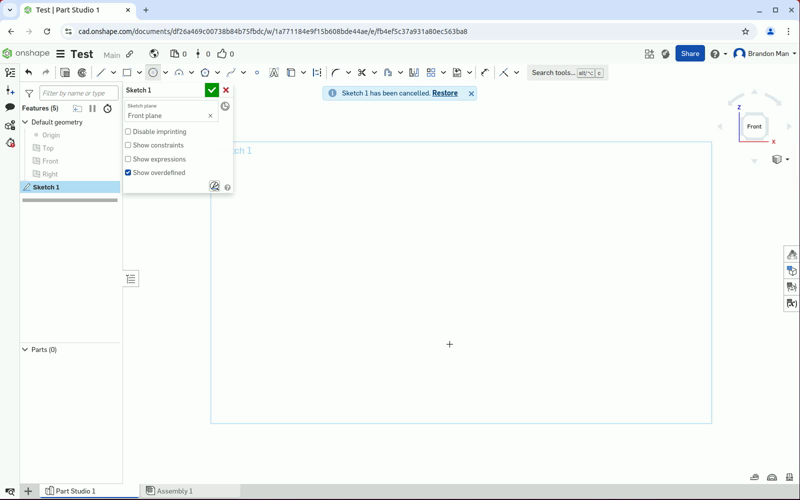
click(449, 343)
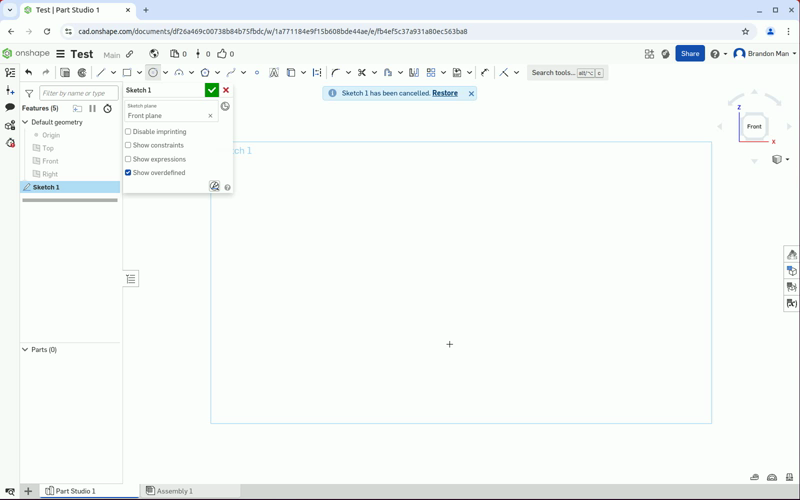
key_up(shift)
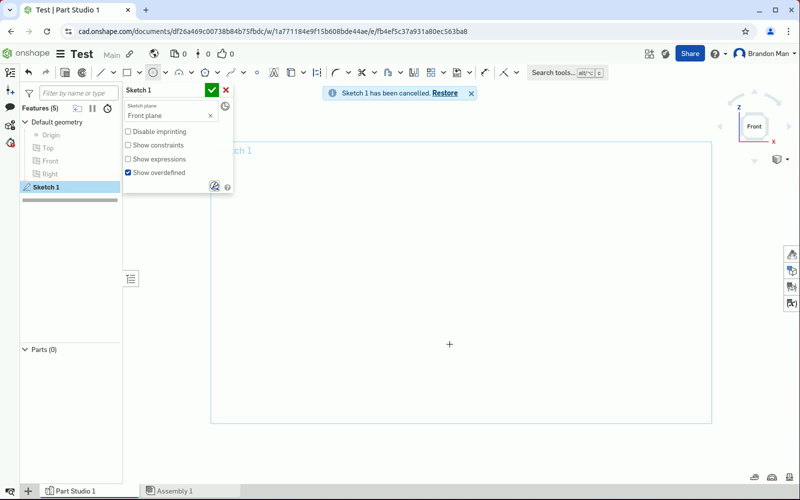
mouse_move(487, 343)
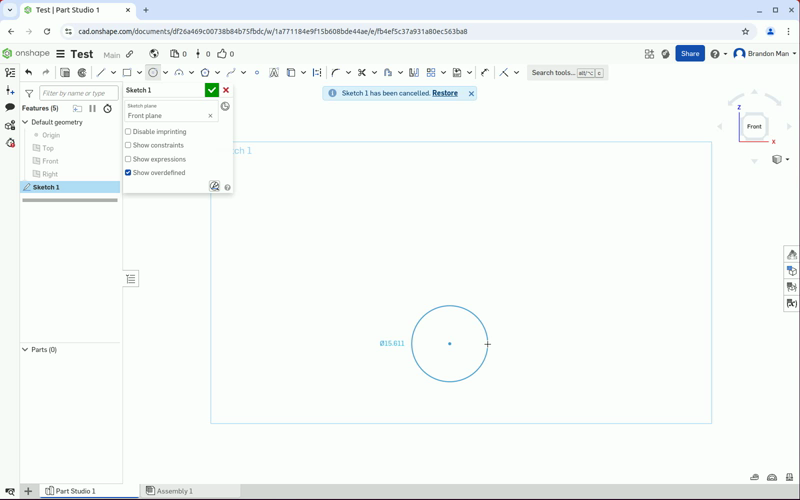
click(487, 343)
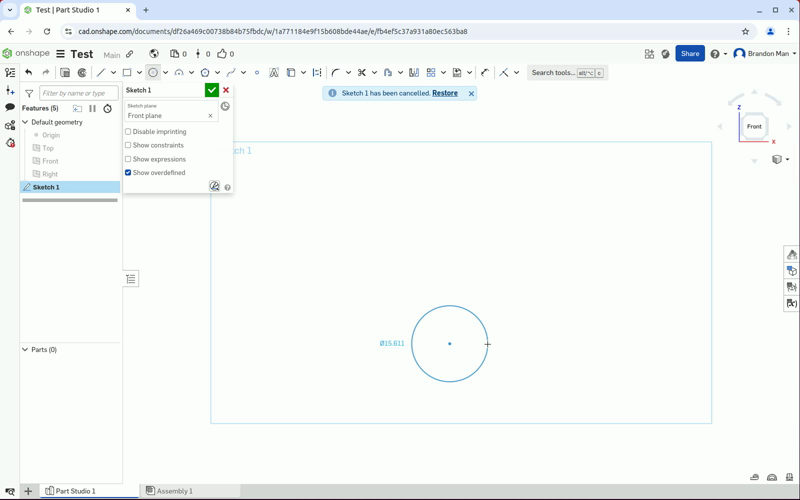
key(esc)
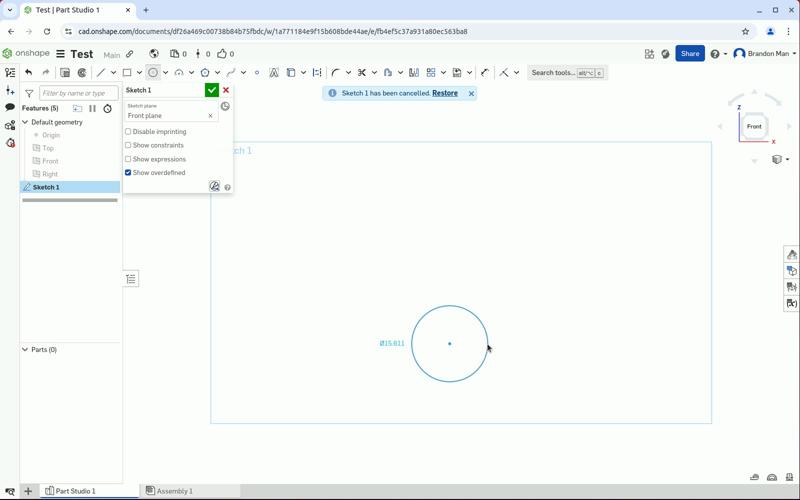
mouse_move(451, 351)
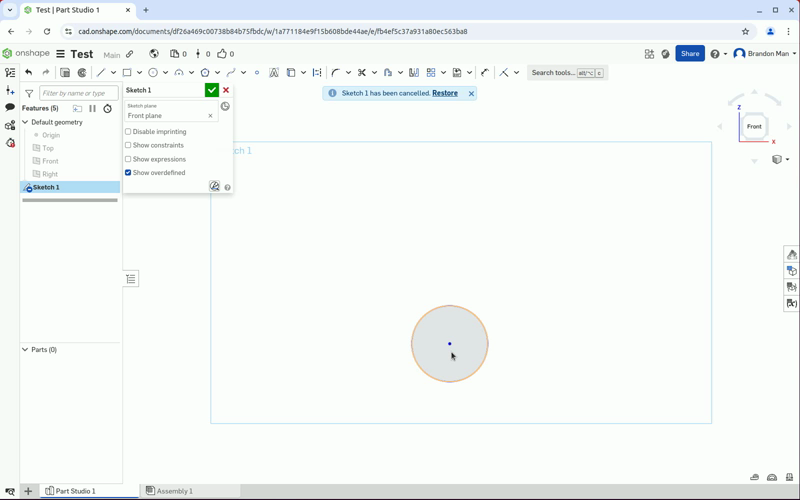
click(451, 351)
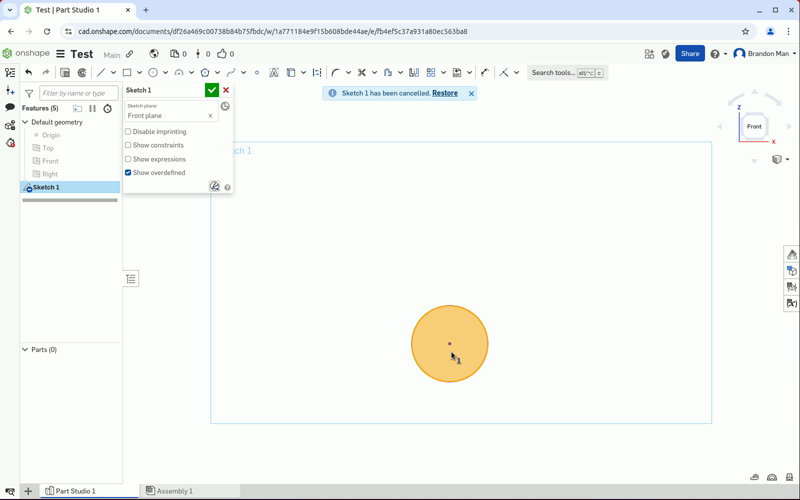
mouse_move(73, 352)
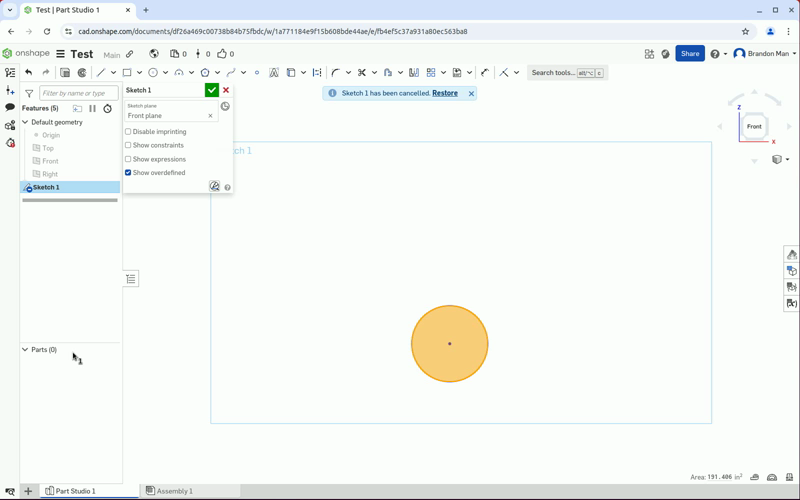
key(shift+y)
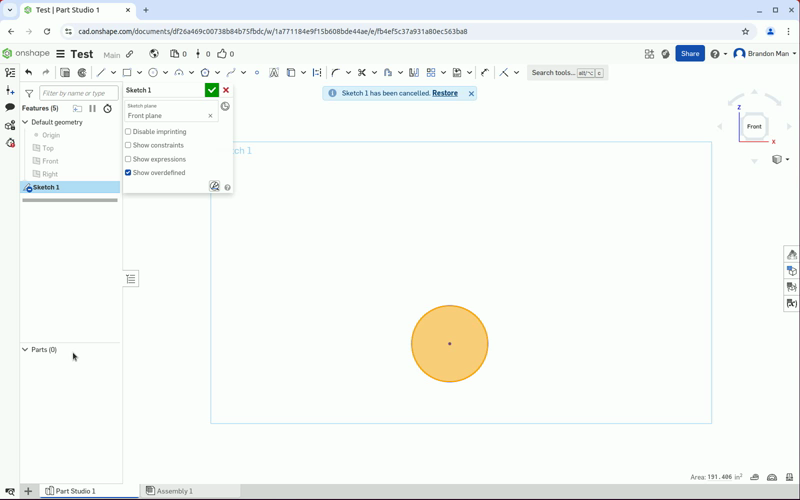
key(shift+e)
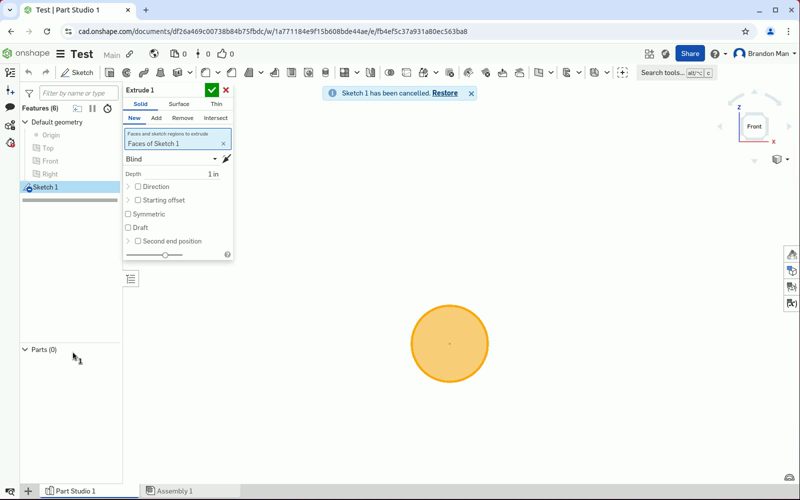
mouse_move(143, 106)
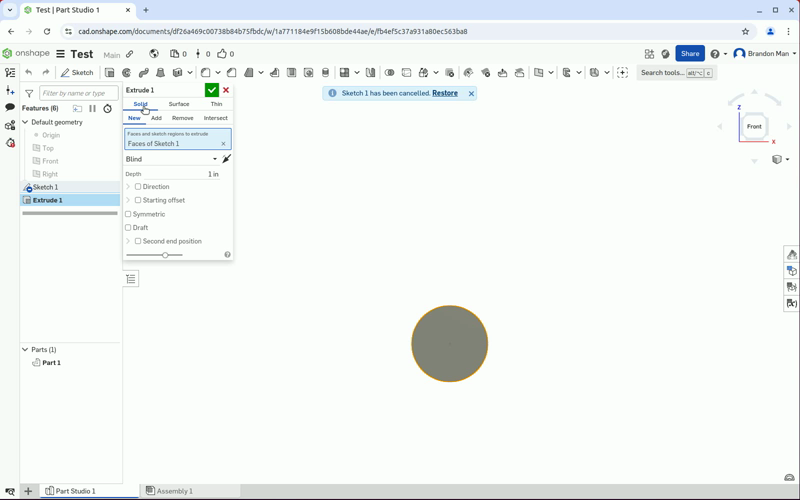
click(143, 106)
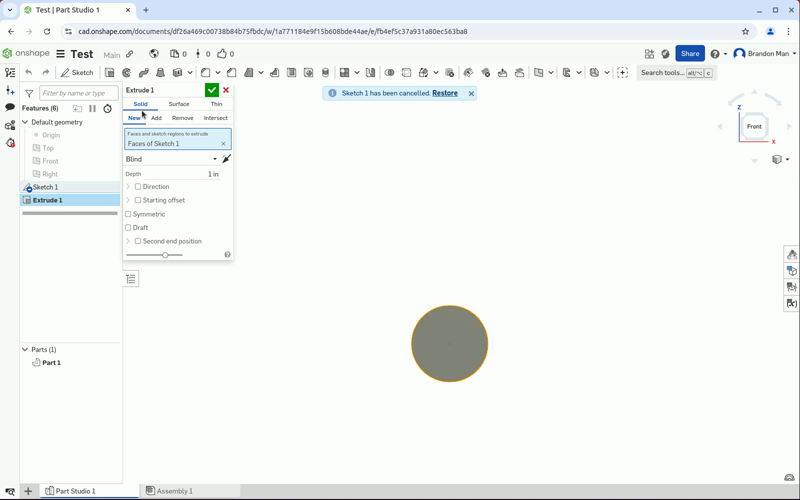
mouse_move(137, 120)
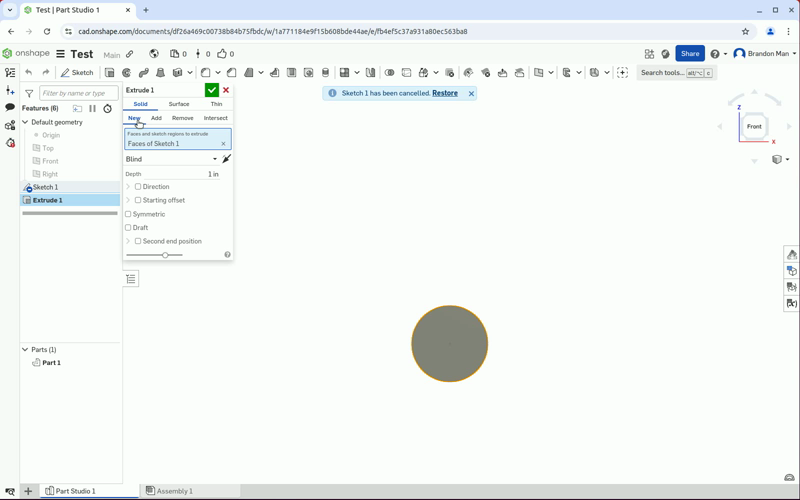
click(137, 120)
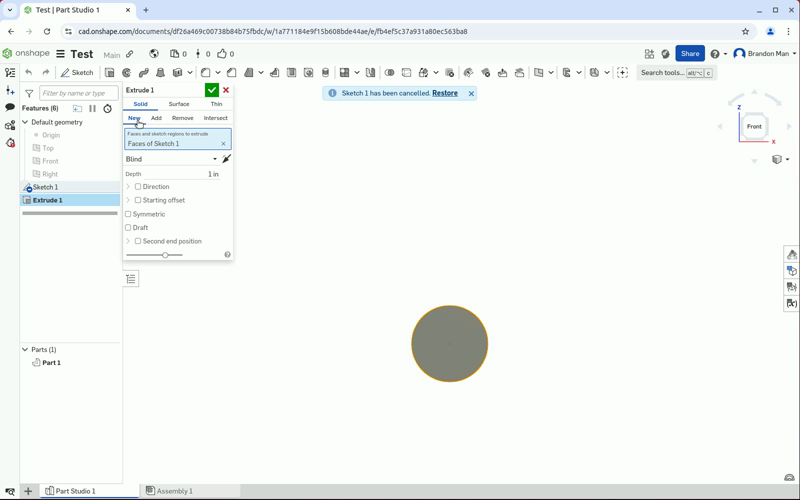
key(tab, 4)
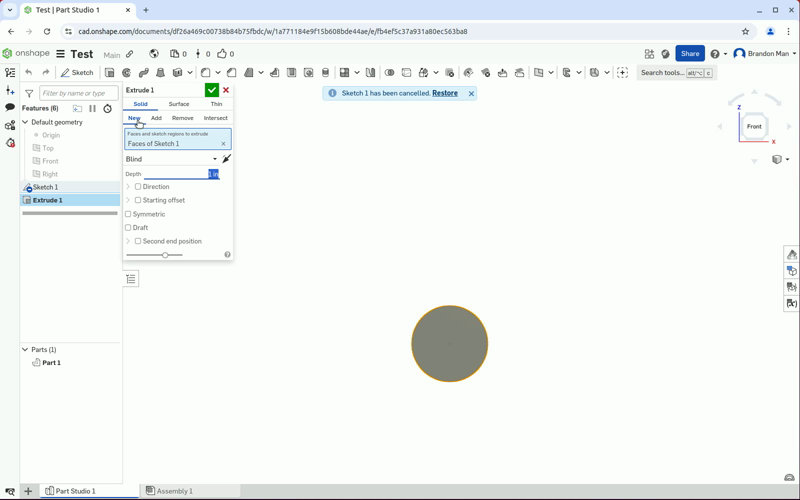
text(8.425)
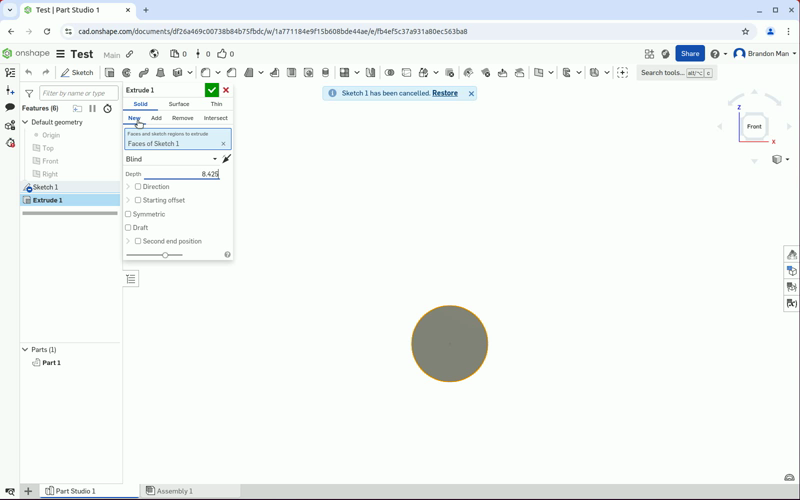
key(enter)
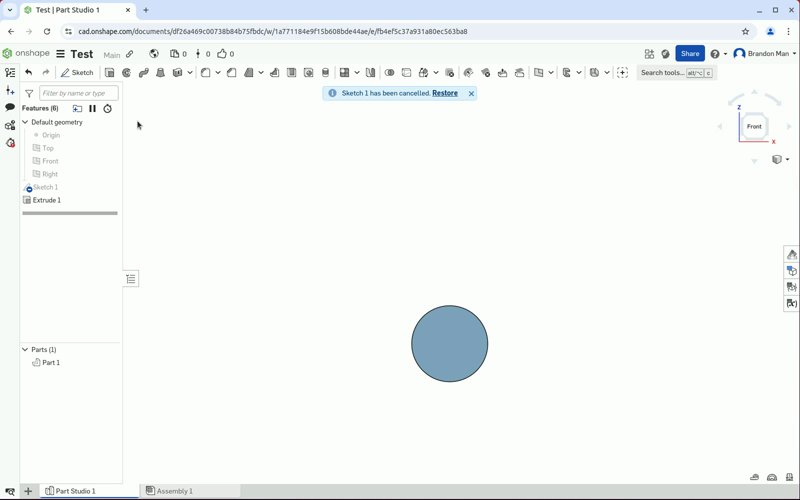
key(shift+h)
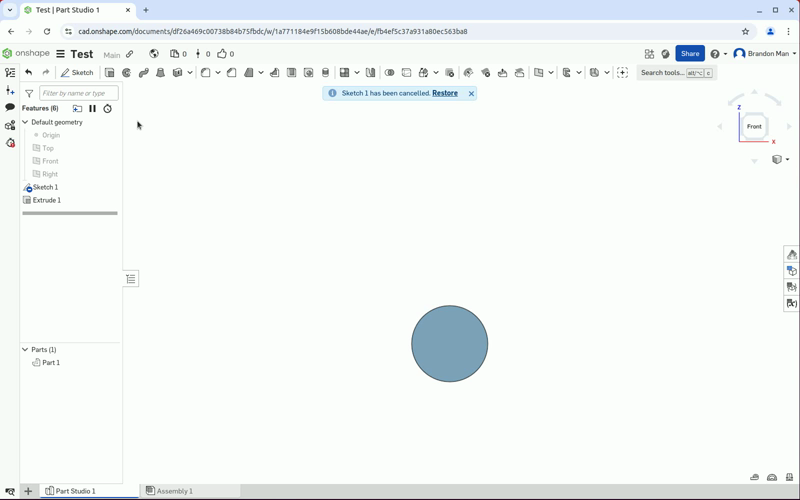
key(shift+h)
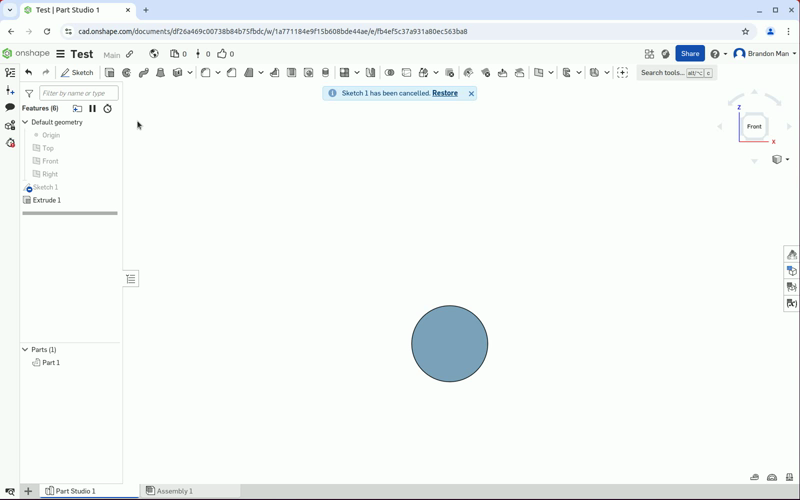
mouse_move(73, 189)
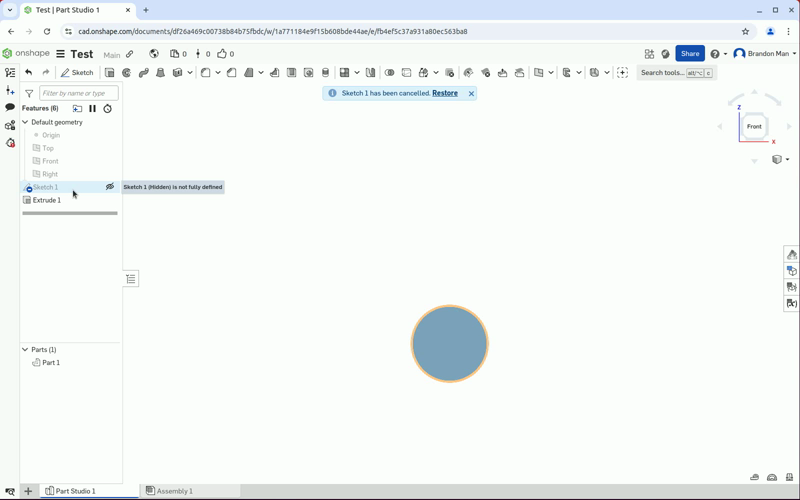
click(73, 189)
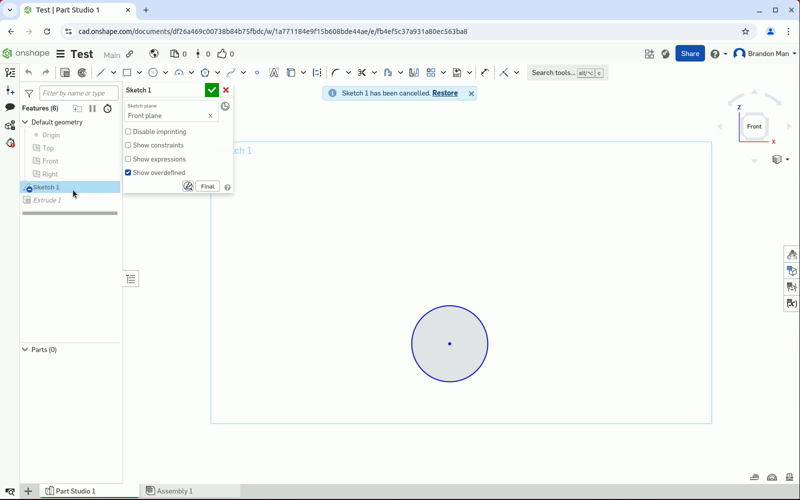
mouse_move(229, 92)
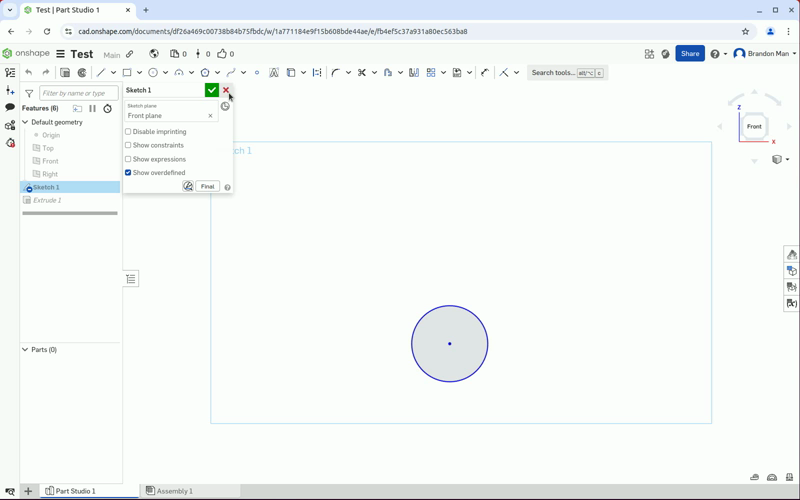
click(229, 92)
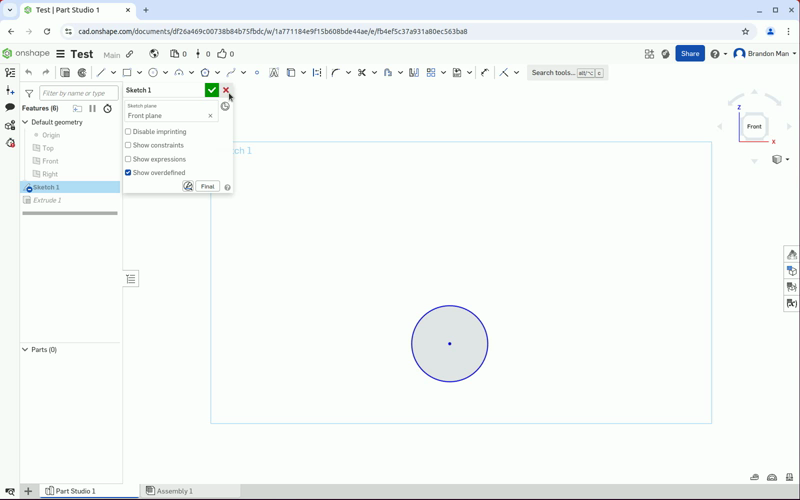
key(shift+s)
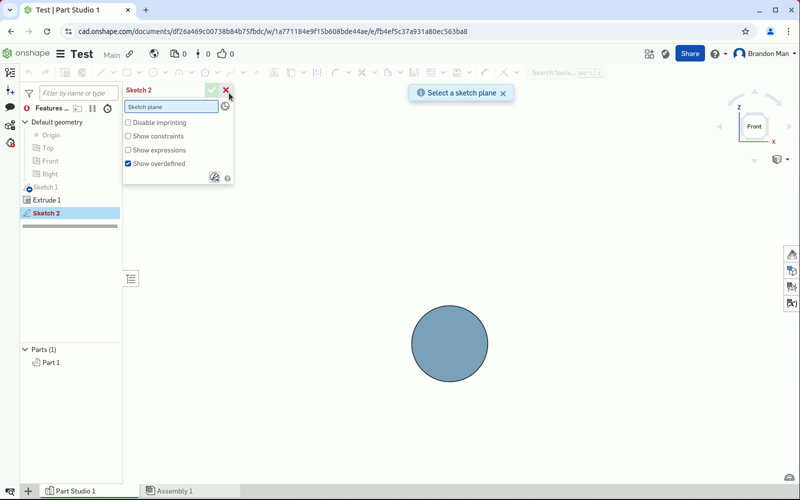
mouse_move(73, 163)
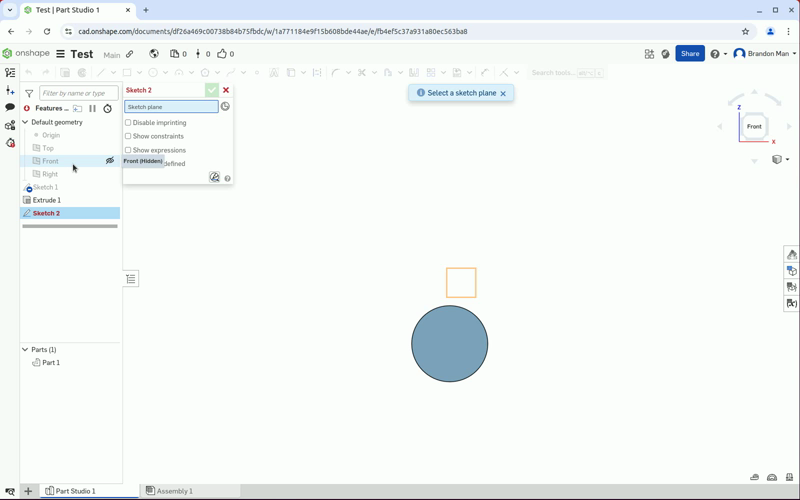
click(73, 163)
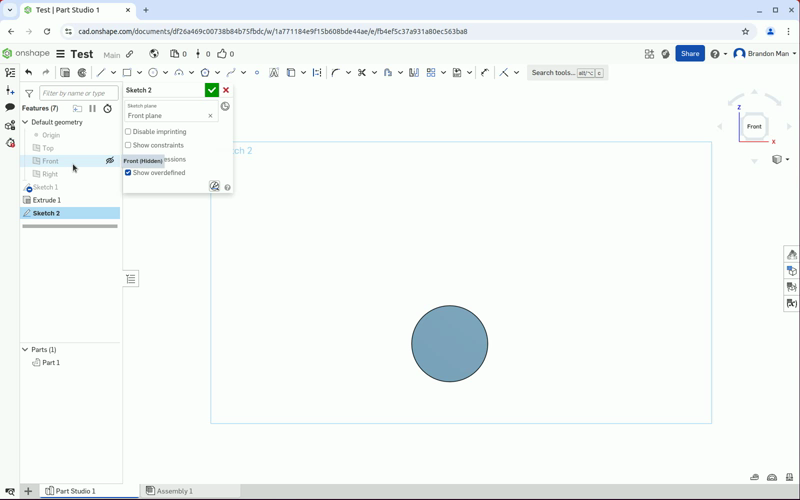
mouse_move(73, 352)
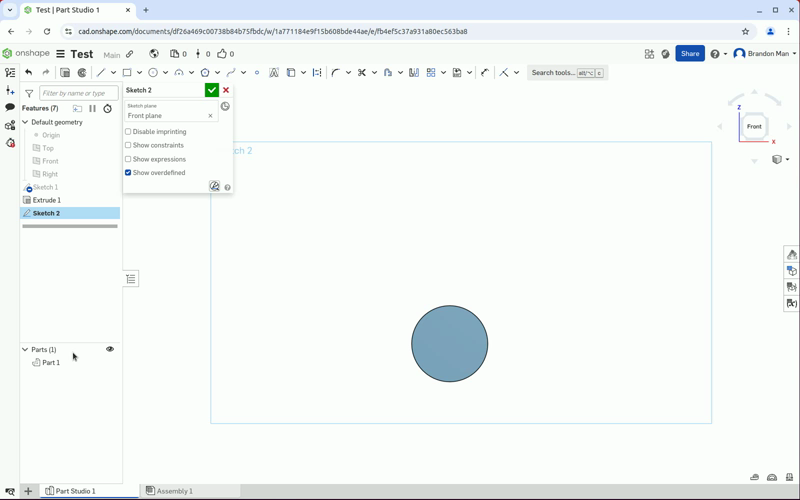
key(y)
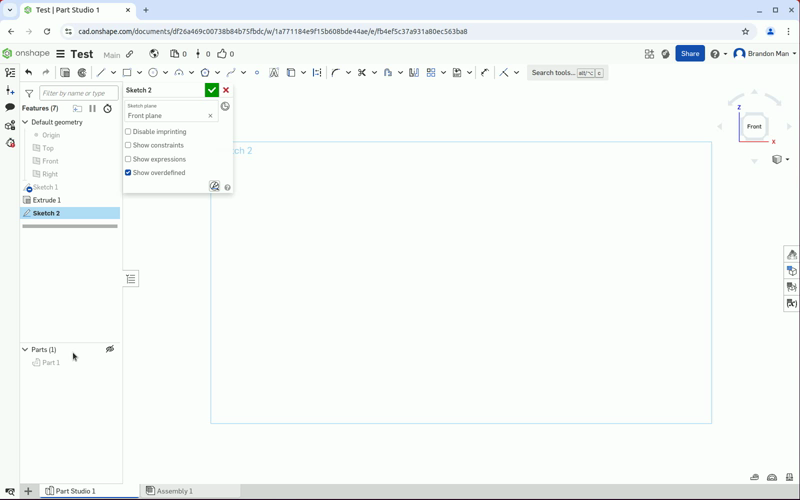
key(l)
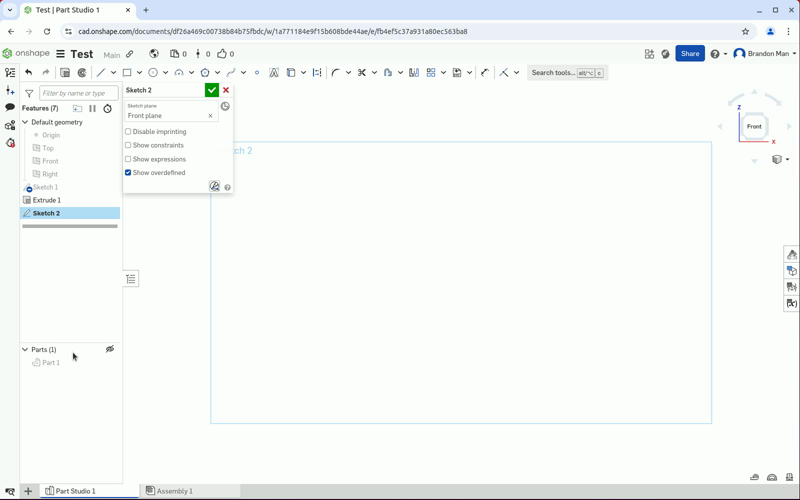
key_down(shift)
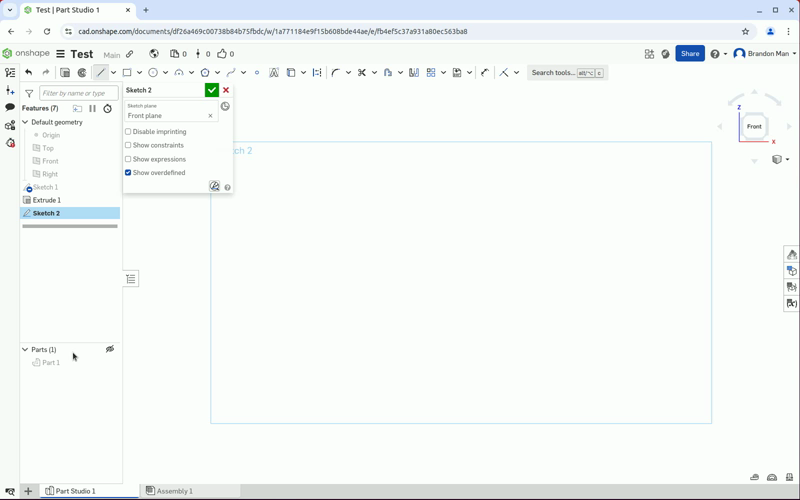
mouse_move(465, 218)
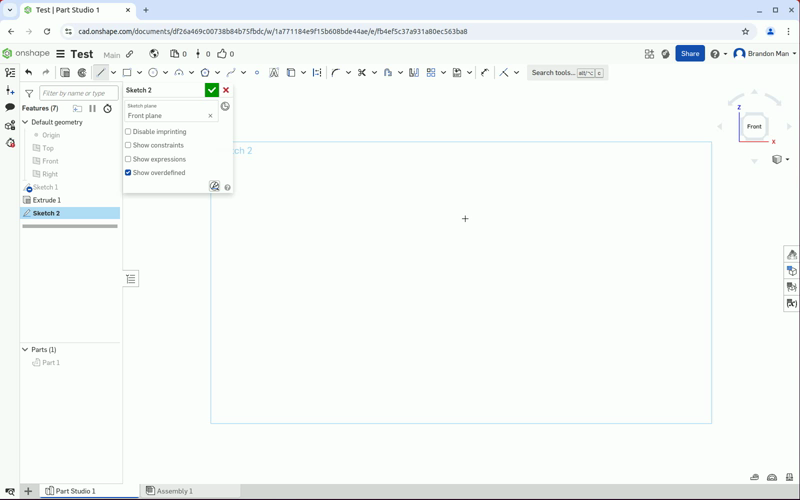
click(465, 218)
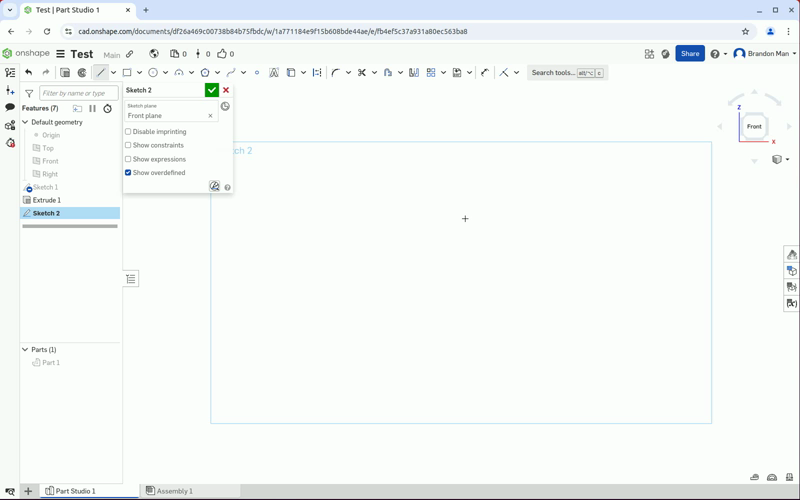
key_up(shift)
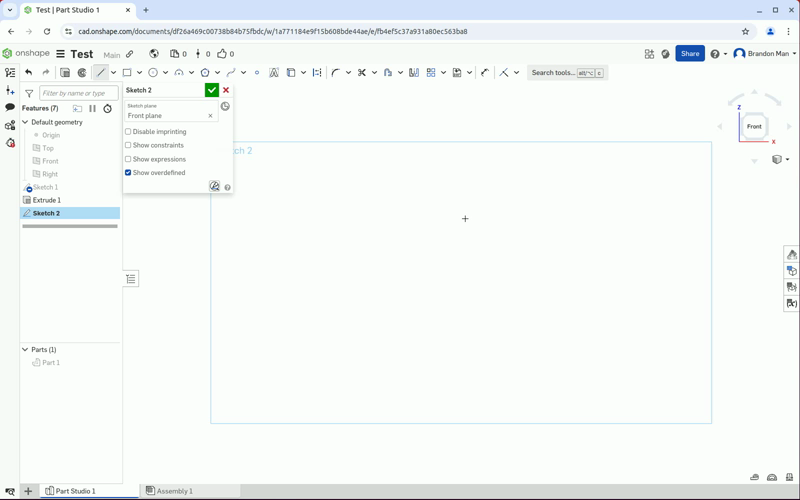
key_down(shift)
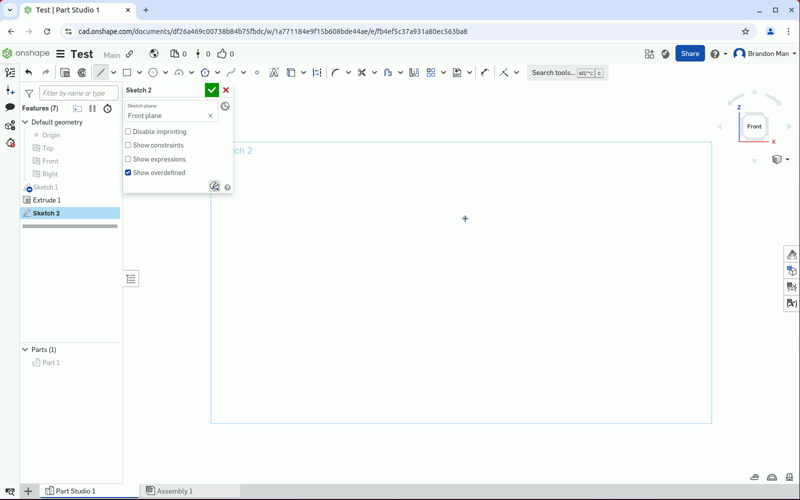
mouse_move(493, 297)
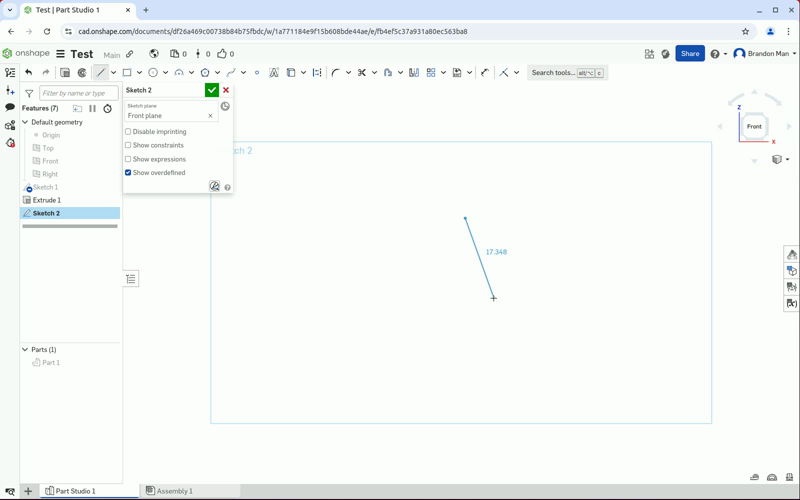
click(493, 297)
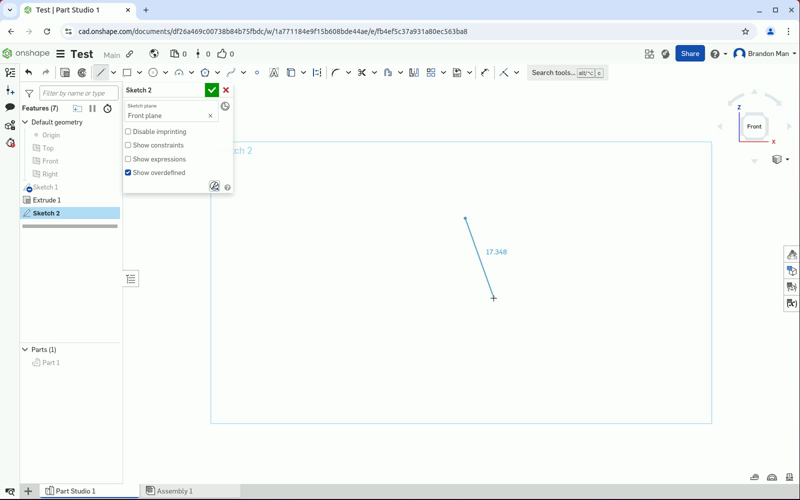
key_up(shift)
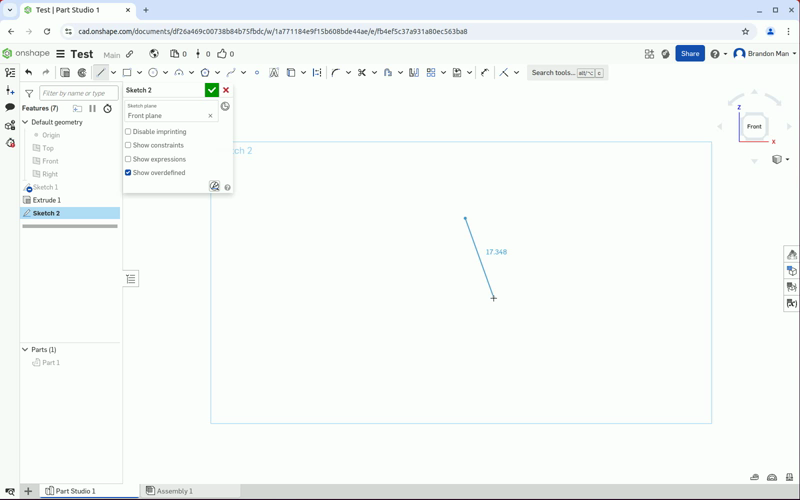
key_down(shift)
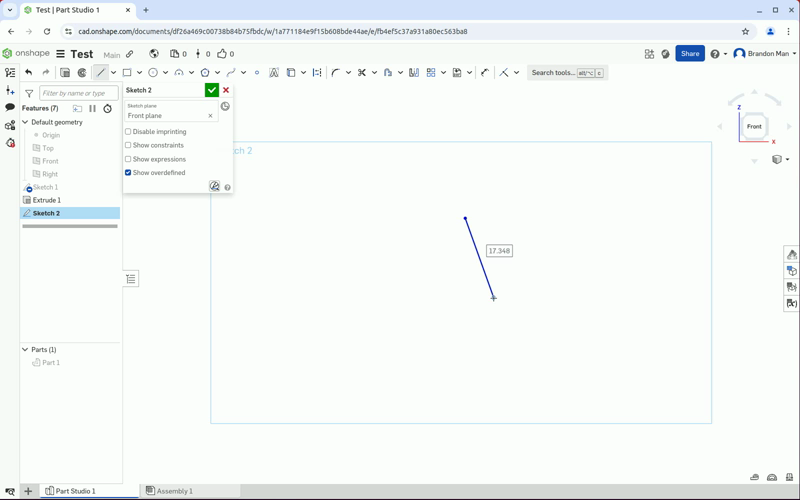
mouse_move(573, 269)
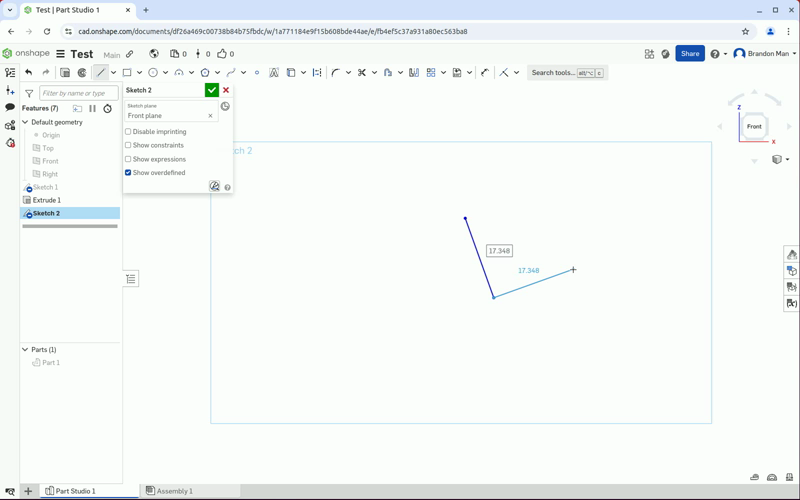
click(573, 269)
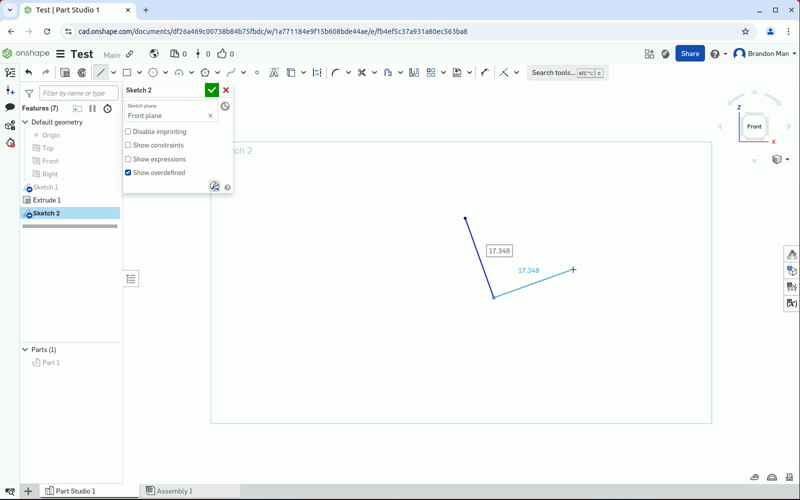
key_up(shift)
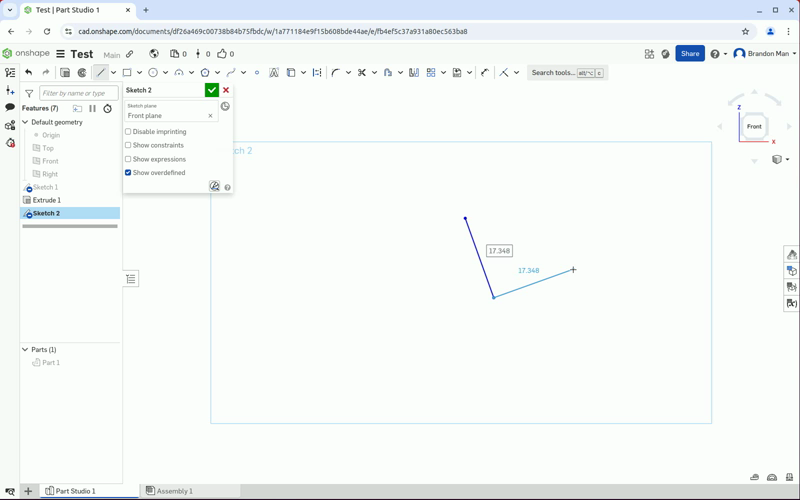
key_down(shift)
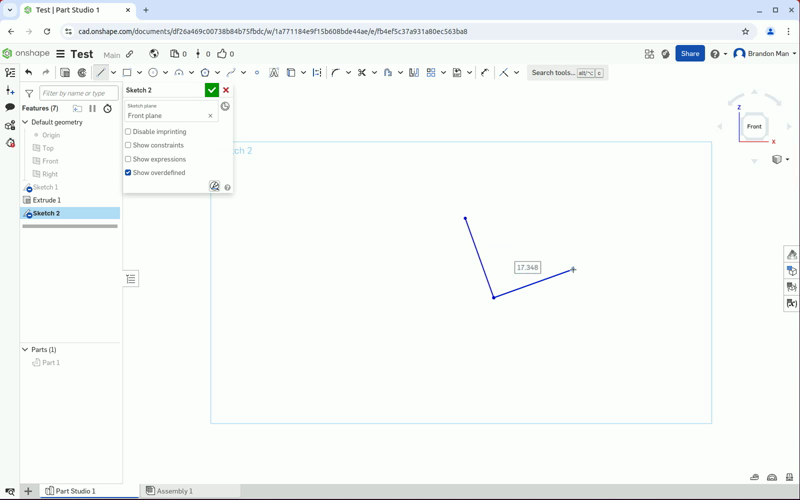
mouse_move(544, 189)
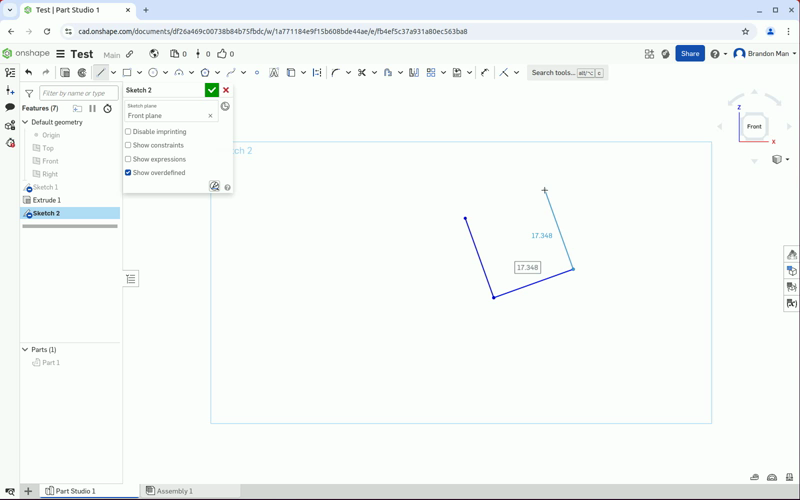
click(544, 189)
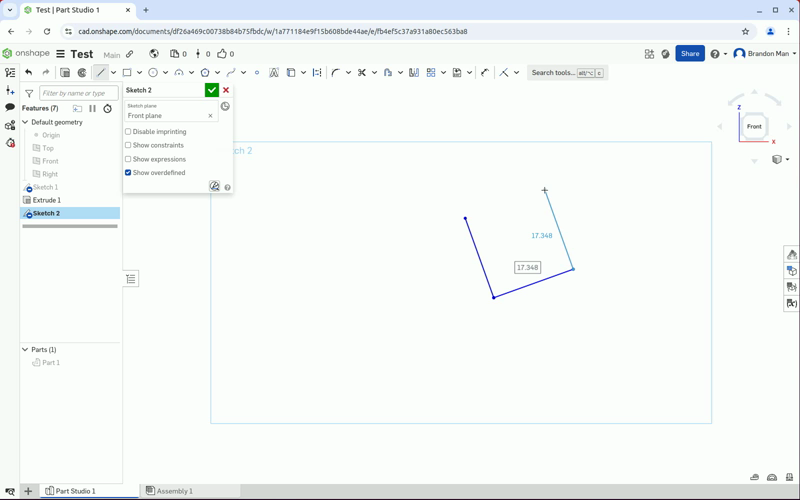
key_up(shift)
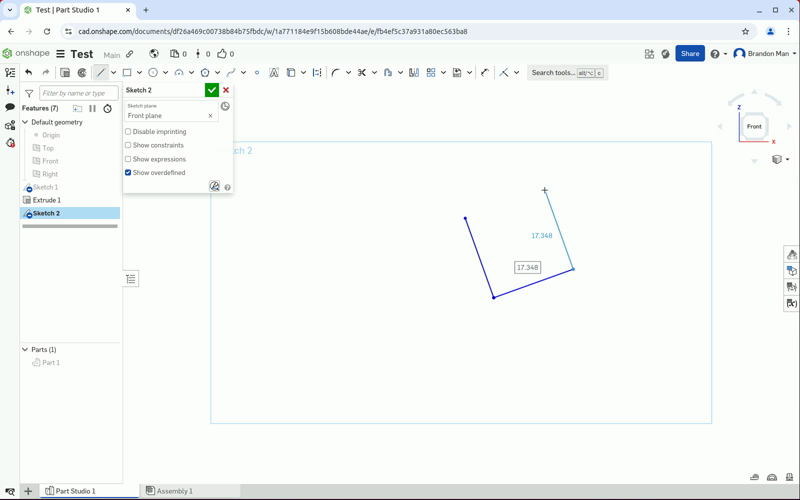
key_down(shift)
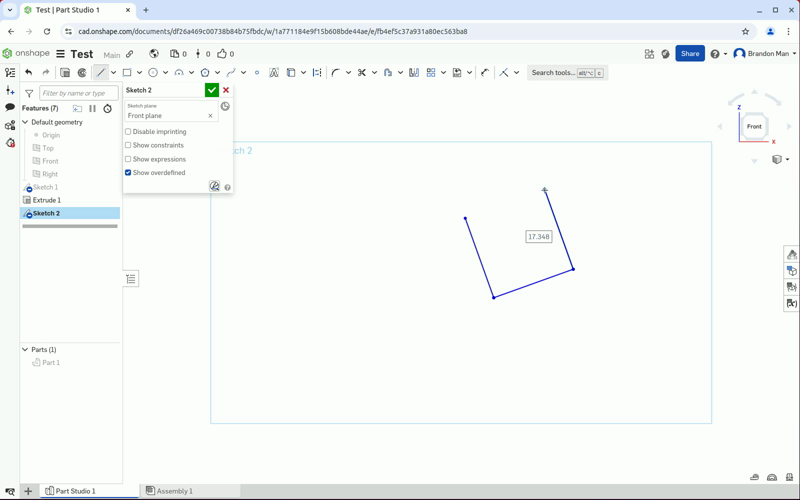
mouse_move(465, 218)
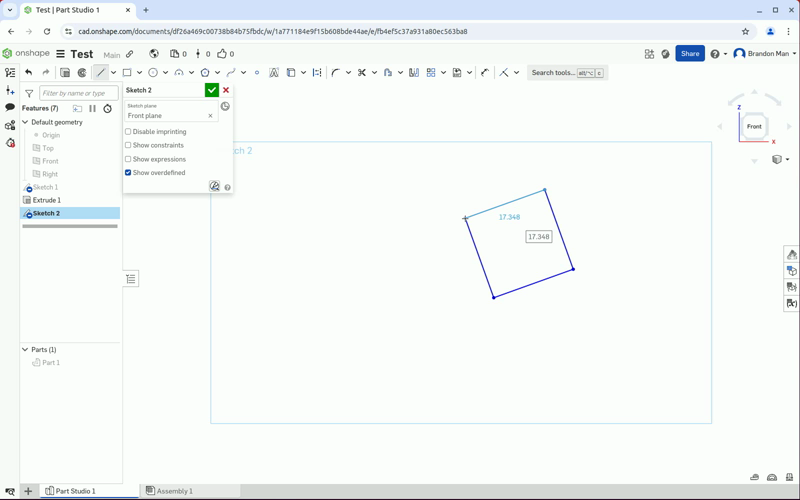
key_up(shift)
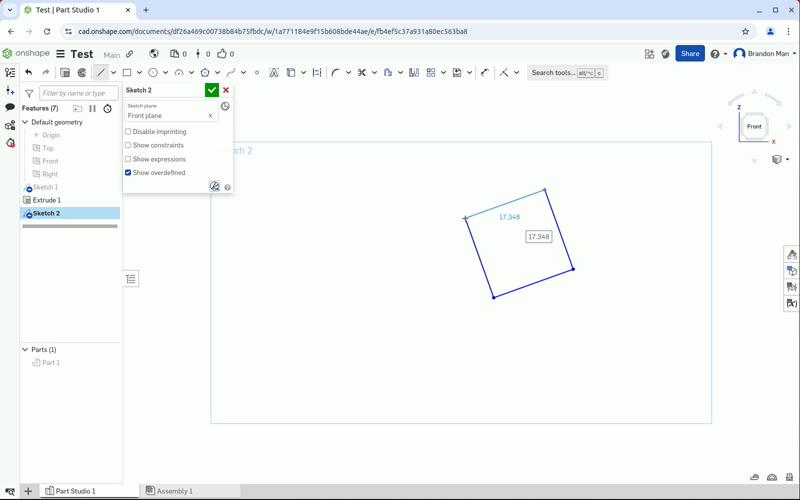
click(465, 218)
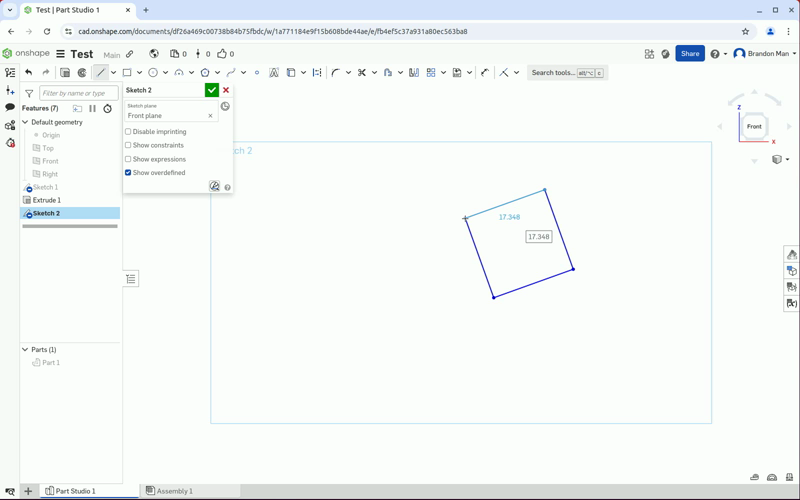
key(esc)
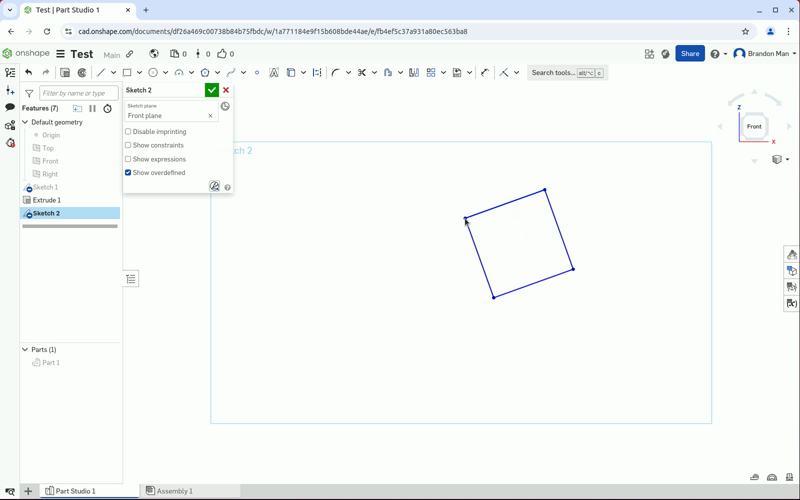
mouse_move(531, 229)
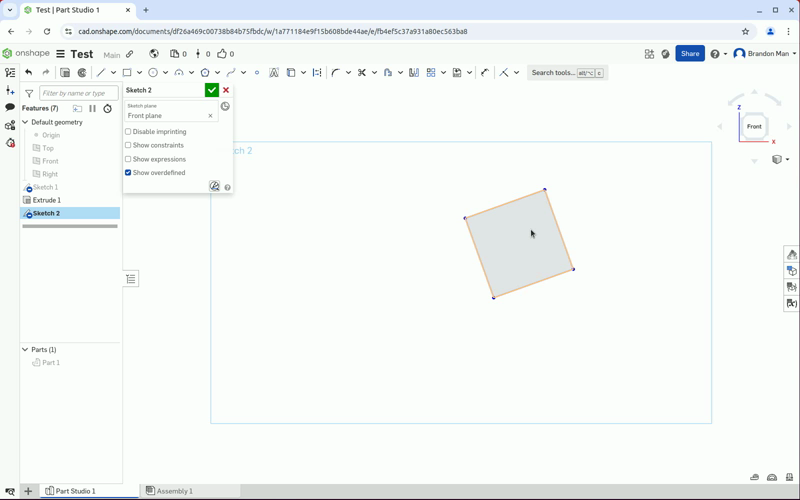
click(531, 229)
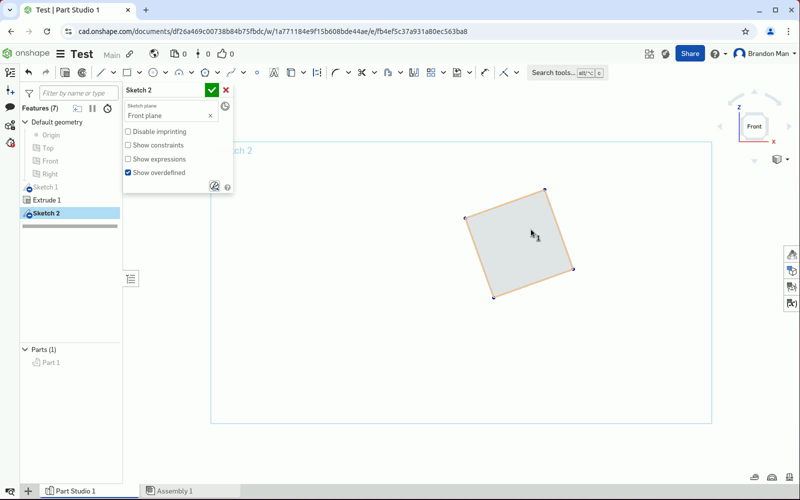
mouse_move(73, 352)
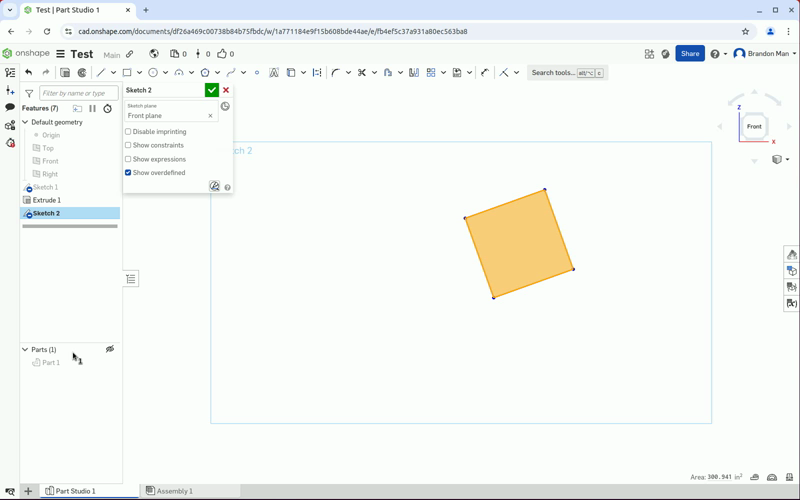
key(shift+y)
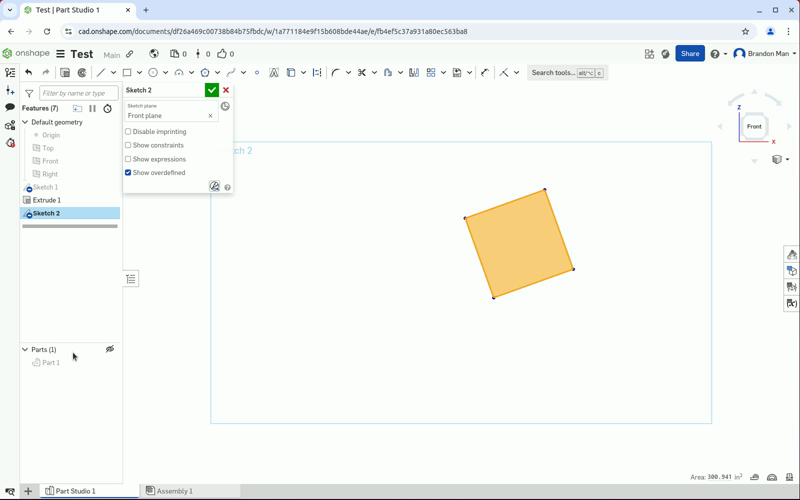
key(shift+e)
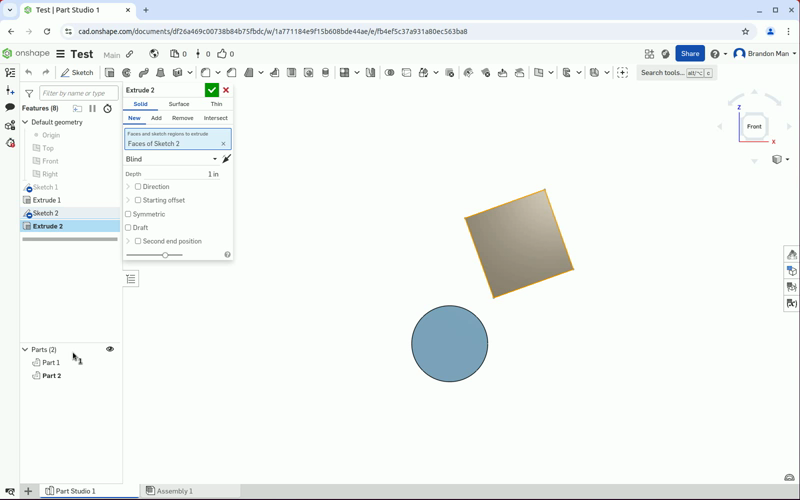
mouse_move(143, 106)
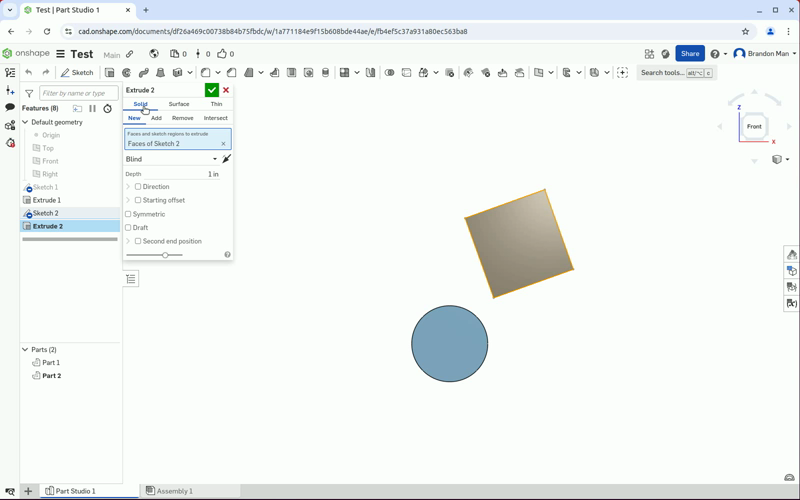
click(143, 106)
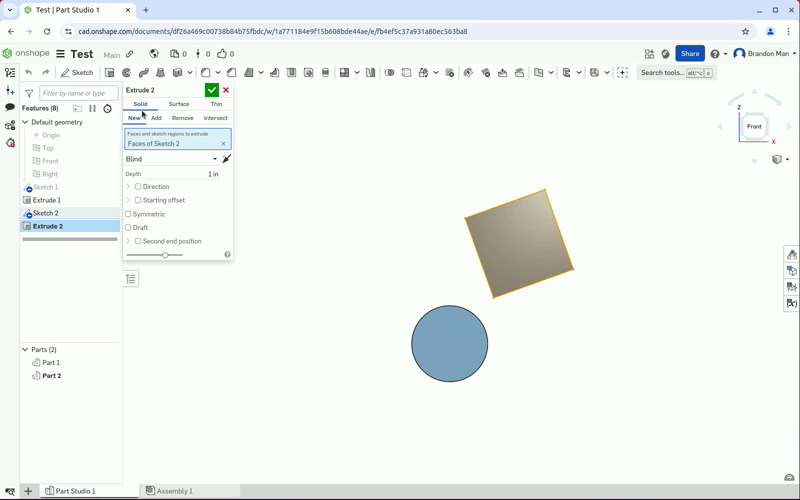
mouse_move(137, 120)
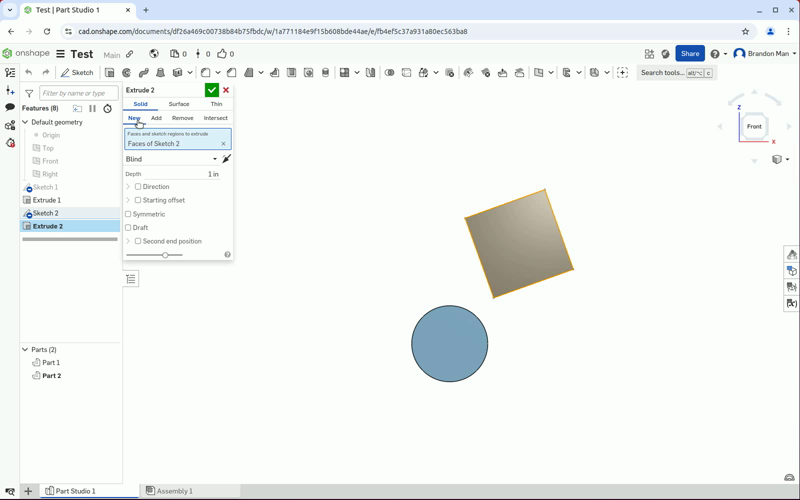
click(137, 120)
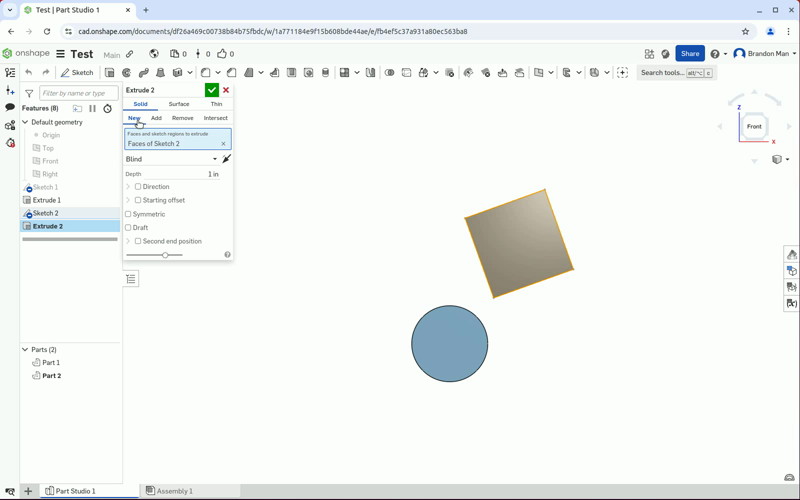
key(tab, 4)
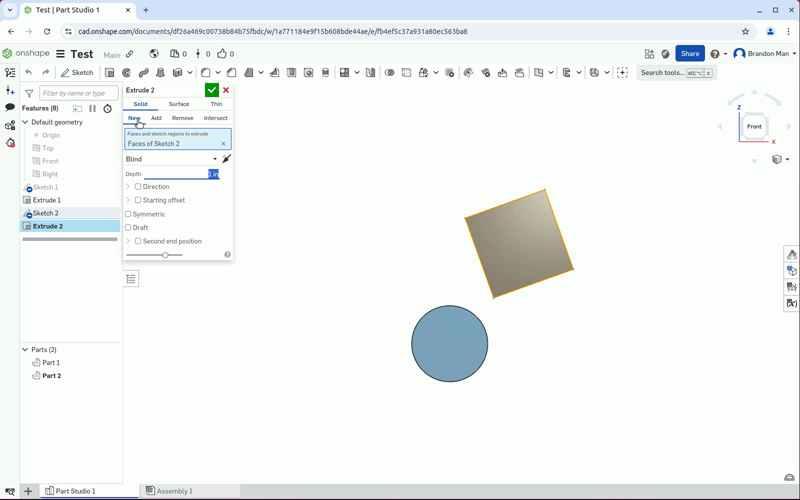
text(8.425)
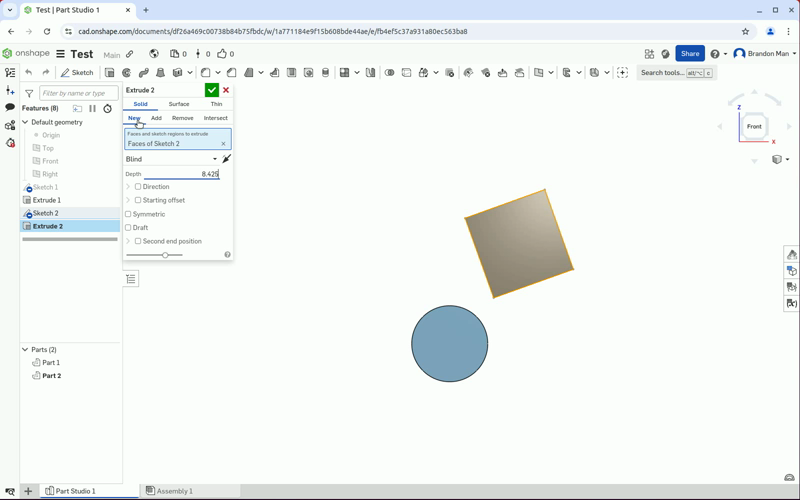
key(enter)
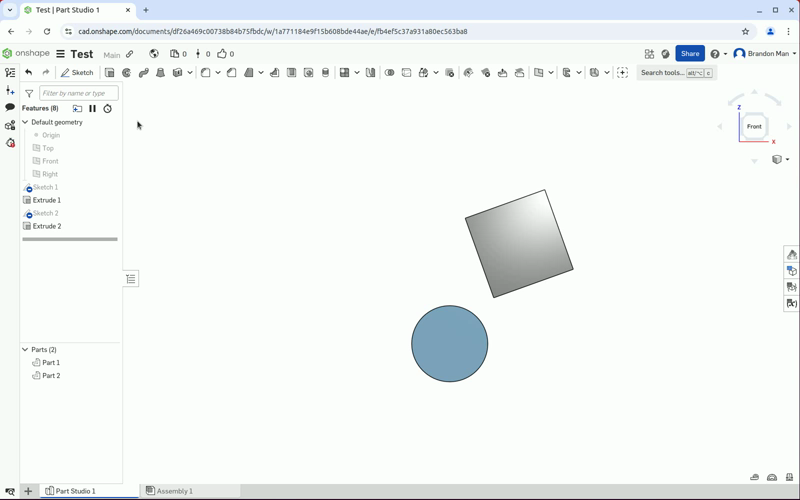
key(shift+h)
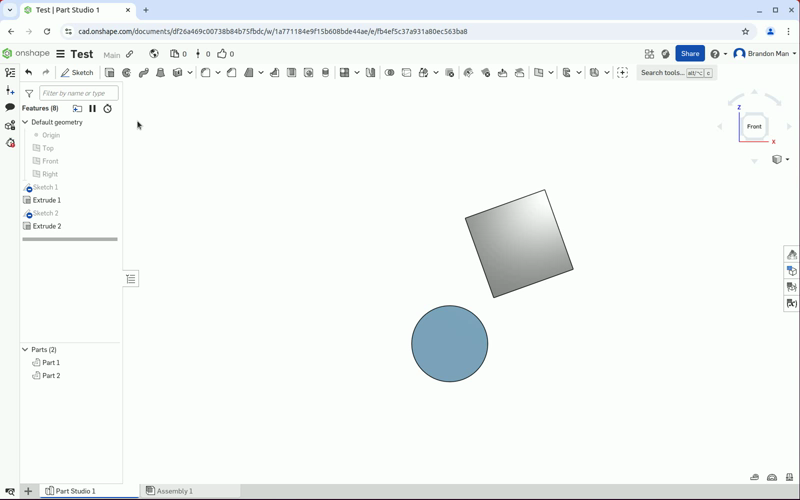
key(shift+h)
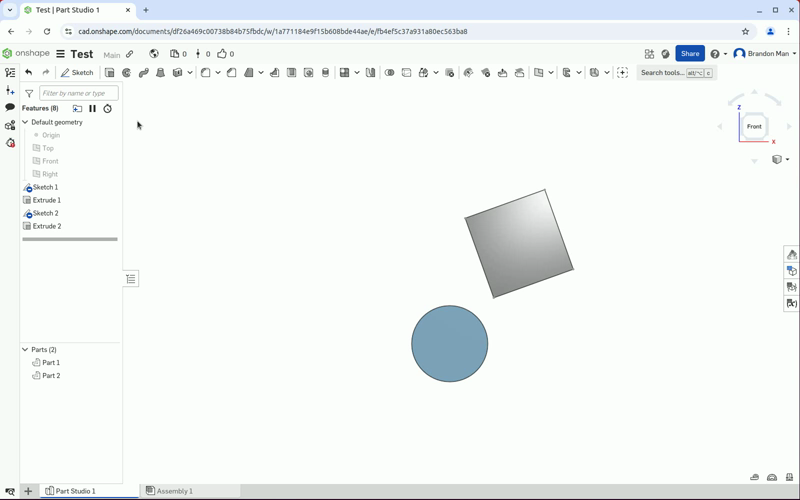
key(shift+7)
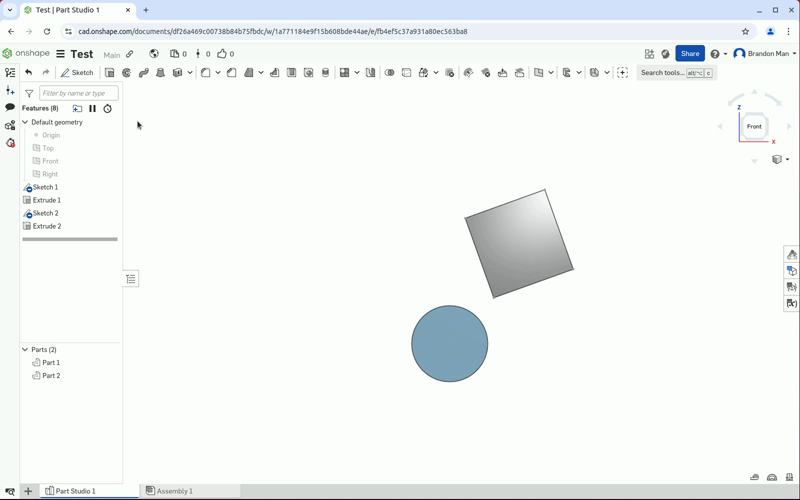
key(left, 2)
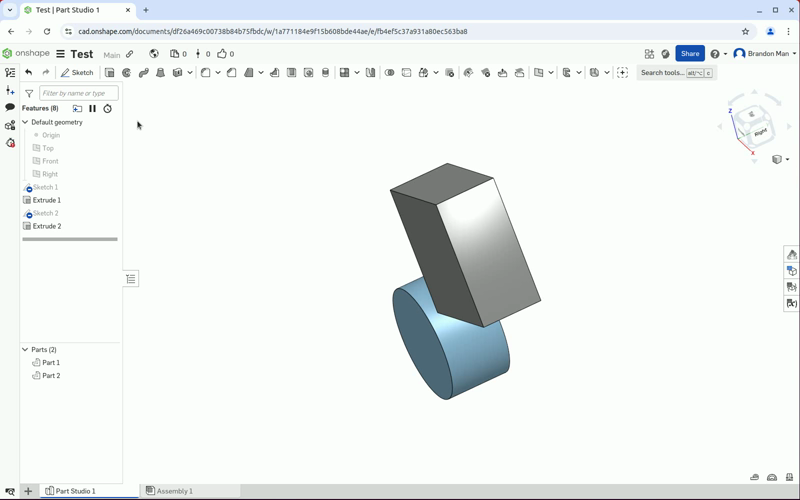
key(down, 2)
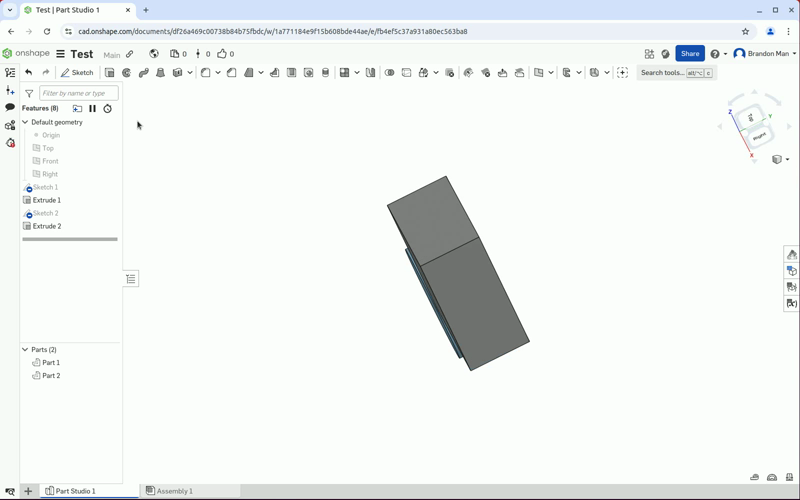
key(up, 2)
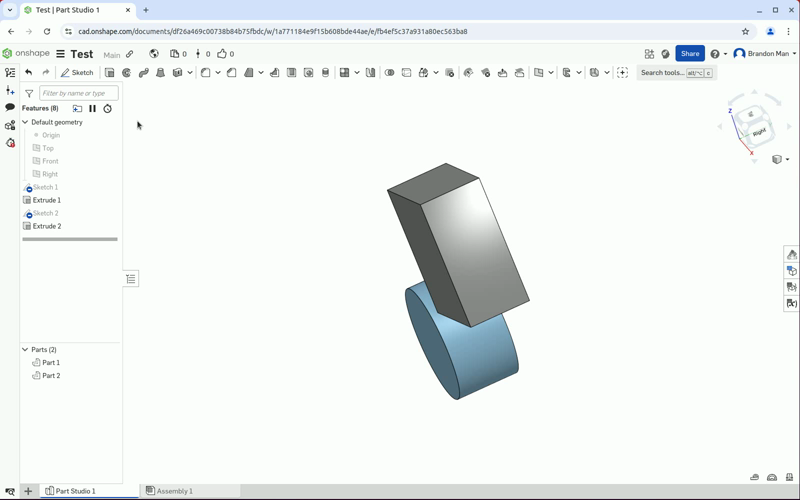
key(right, 2)
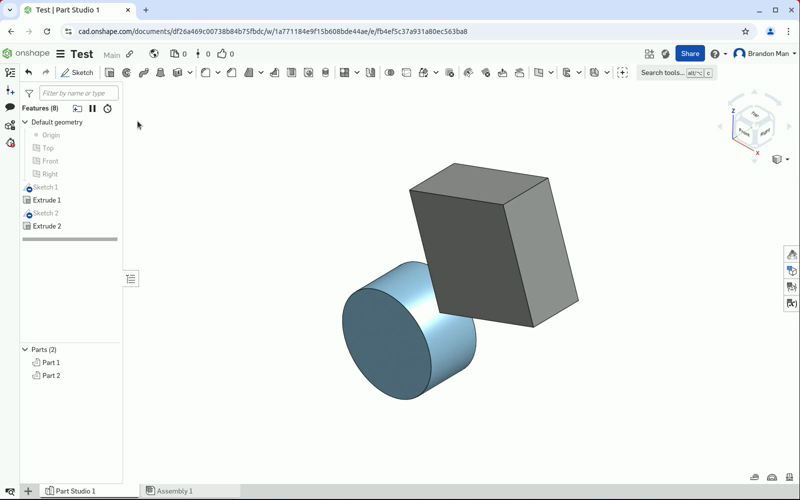
mouse_move(73, 189)
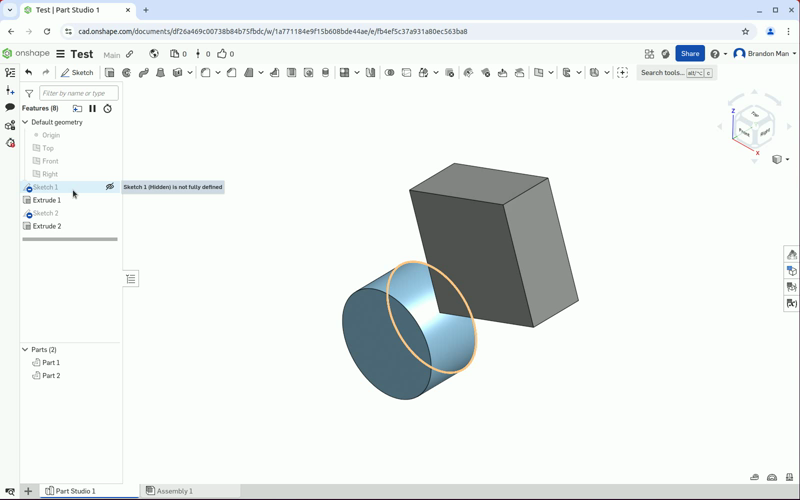
click(73, 189)